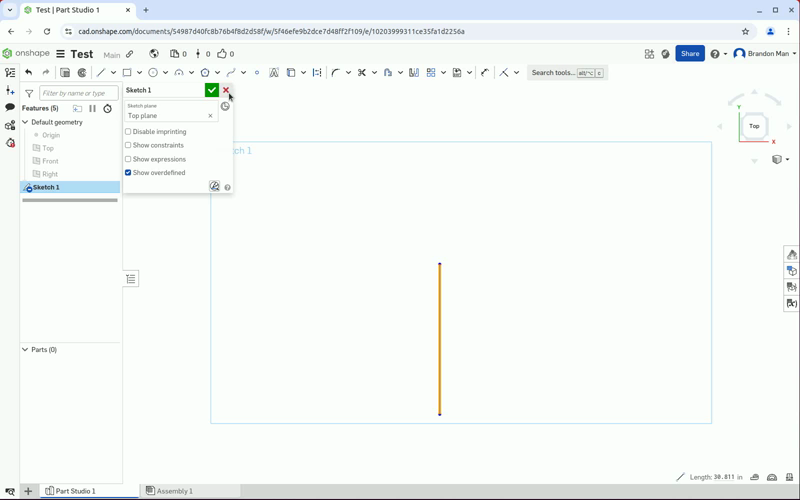
key(shift+h)
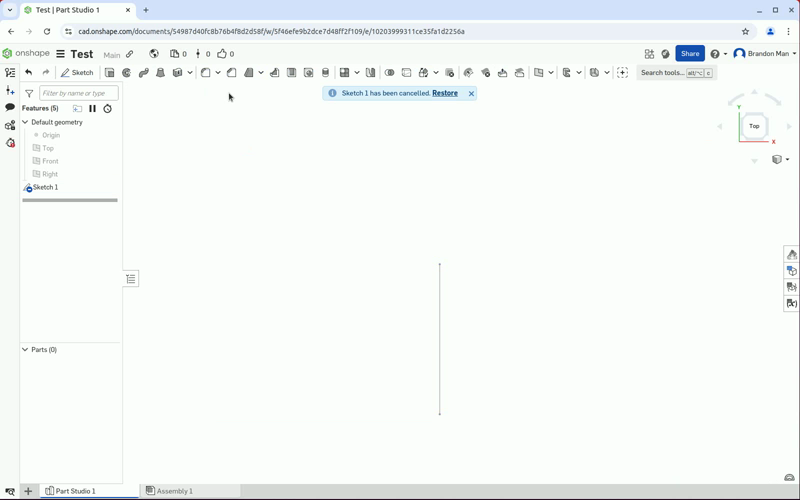
key(shift+s)
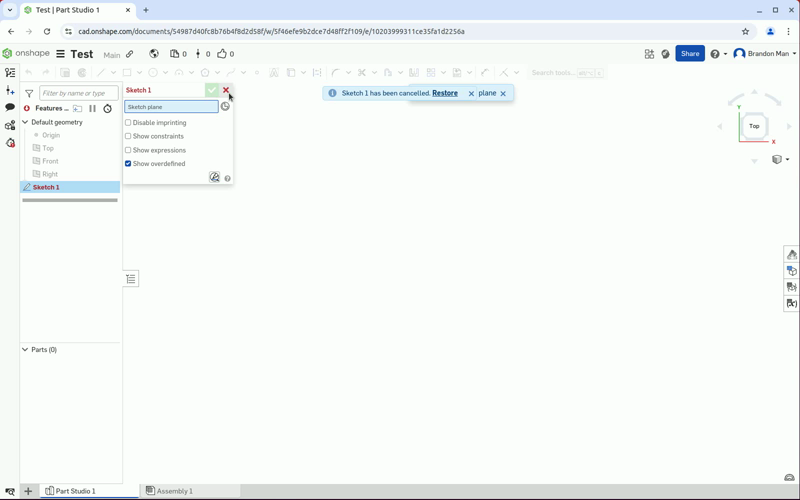
mouse_move(73, 150)
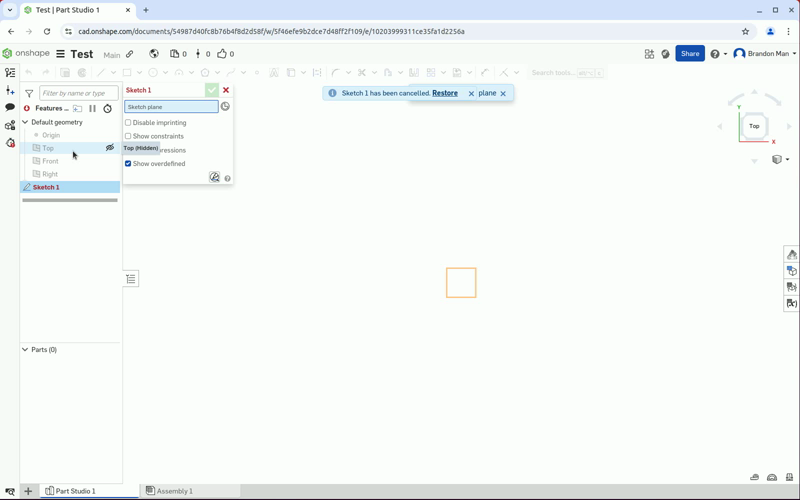
click(73, 150)
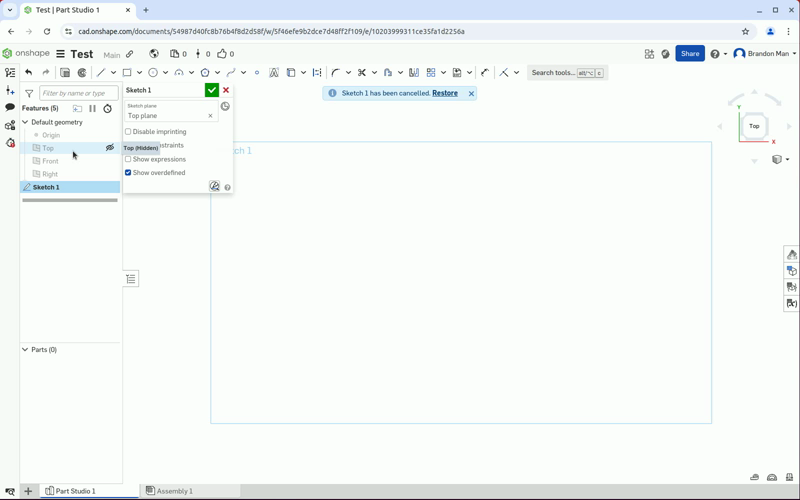
mouse_move(73, 352)
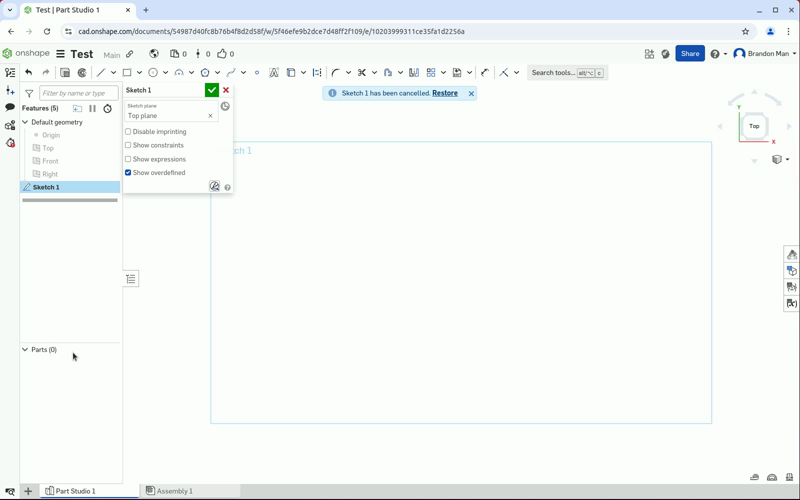
key(y)
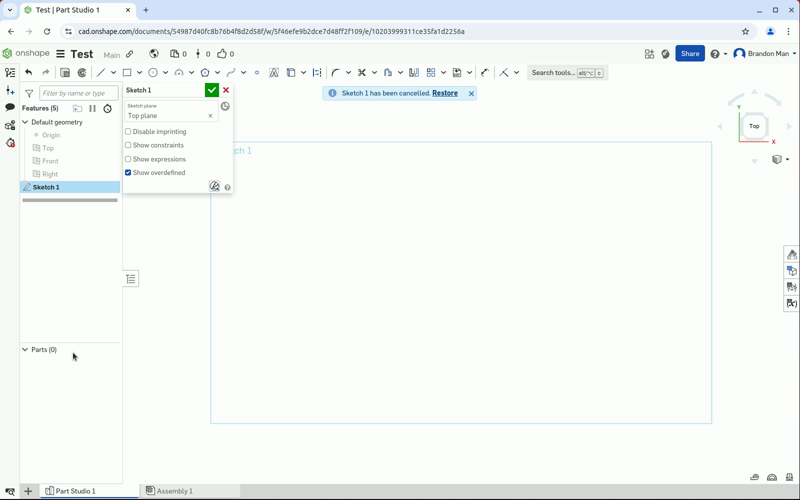
key(l)
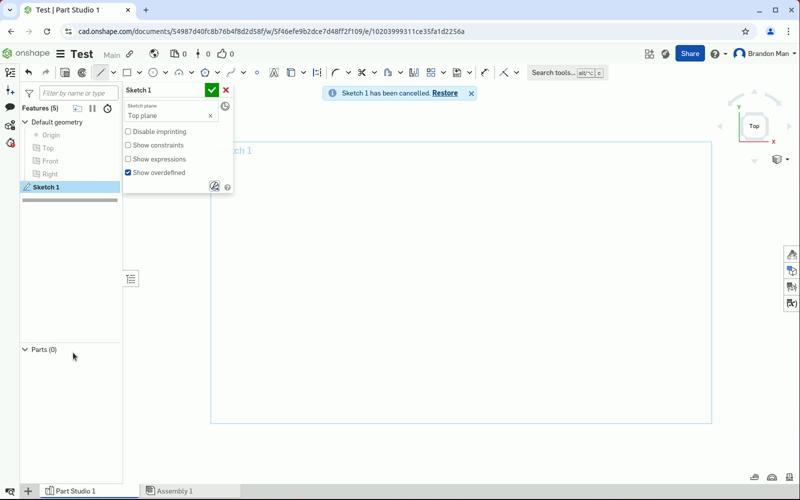
key_down(shift)
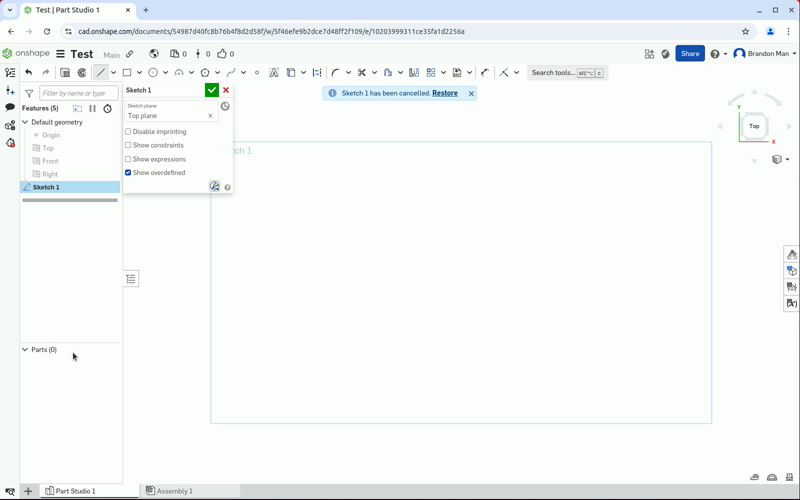
mouse_move(473, 204)
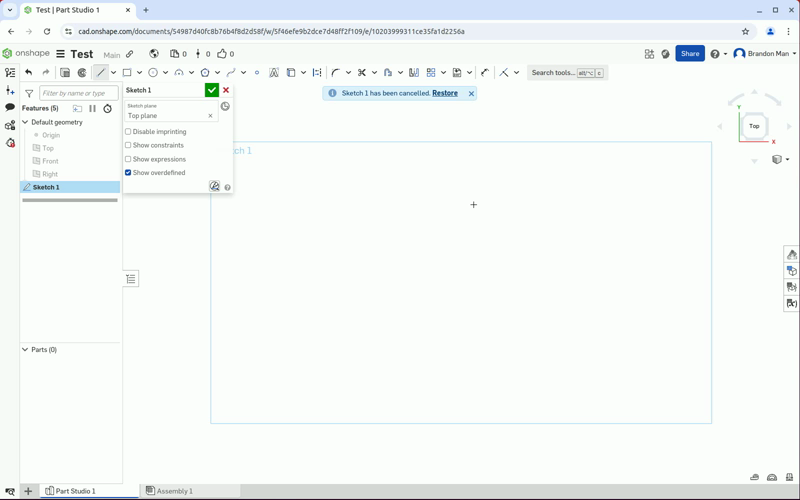
click(473, 204)
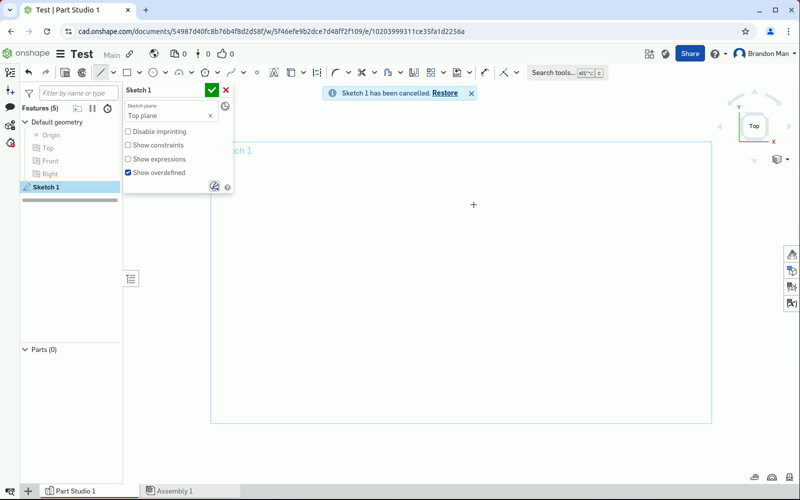
key_up(shift)
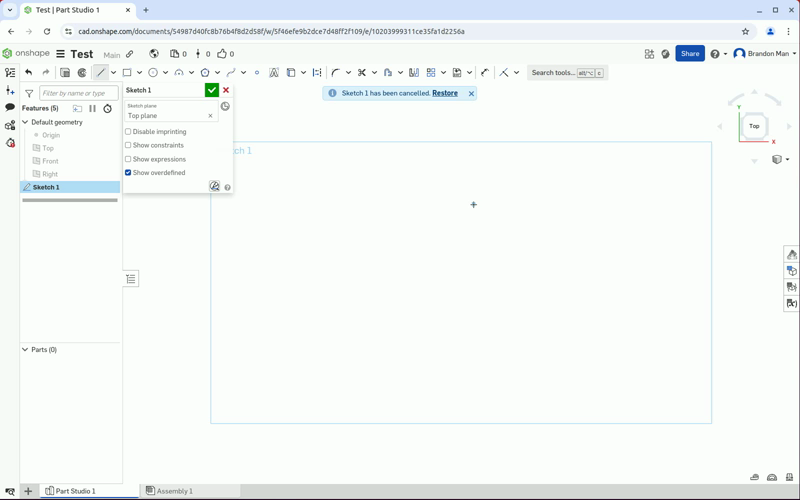
key_down(shift)
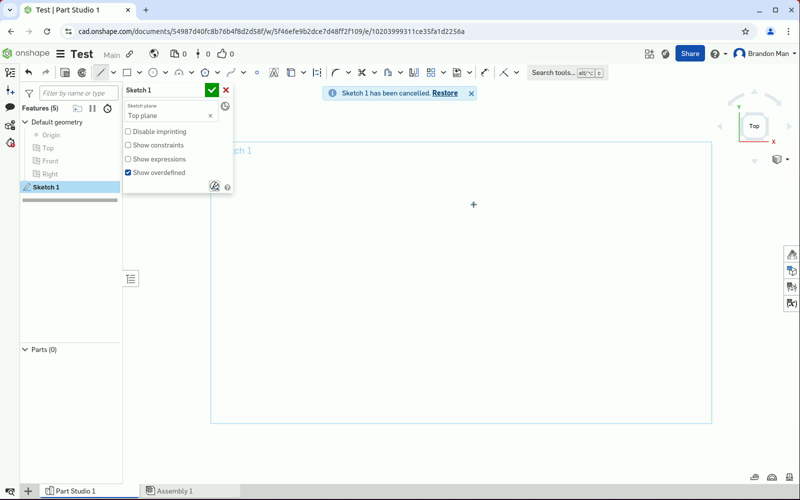
mouse_move(503, 204)
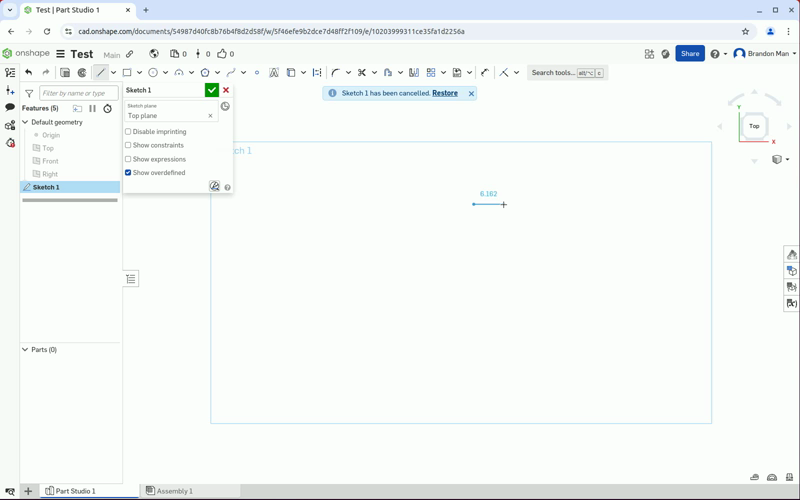
mouse_move(485, 204)
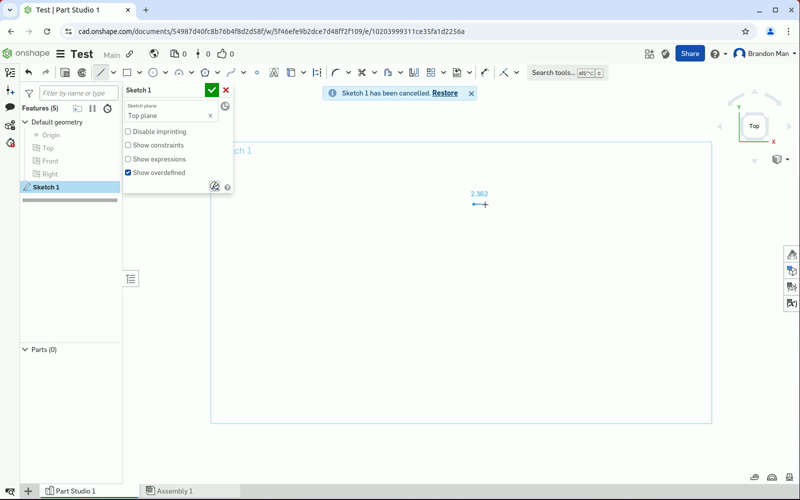
click(485, 204)
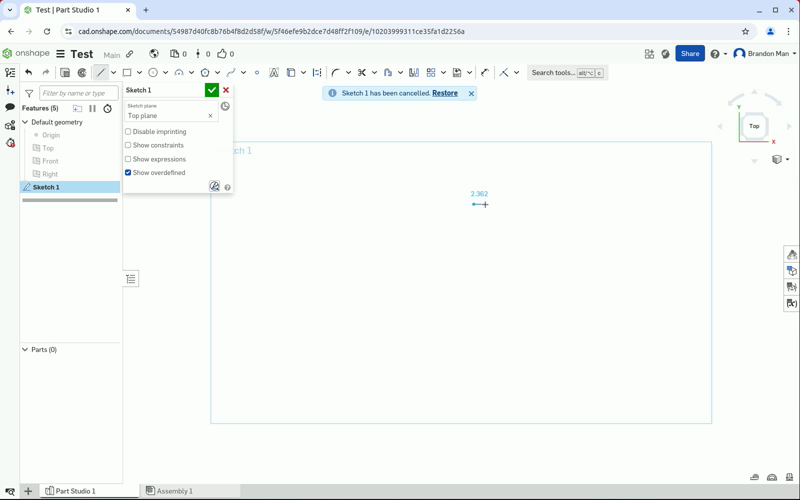
key_up(shift)
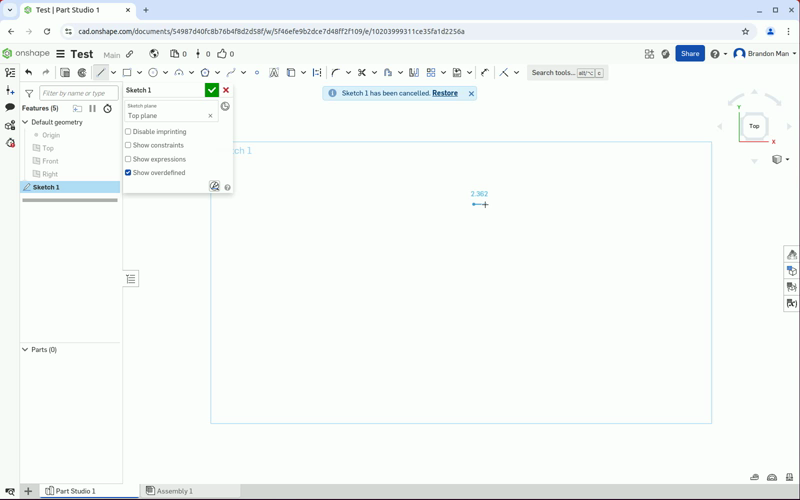
key_down(shift)
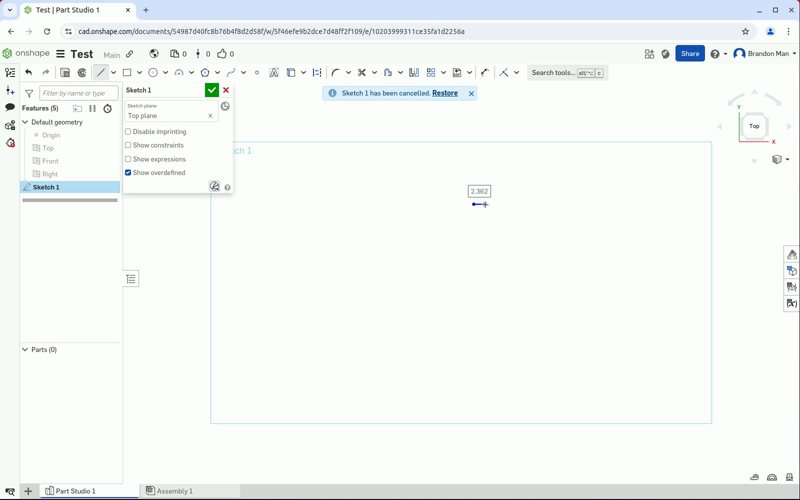
mouse_move(515, 204)
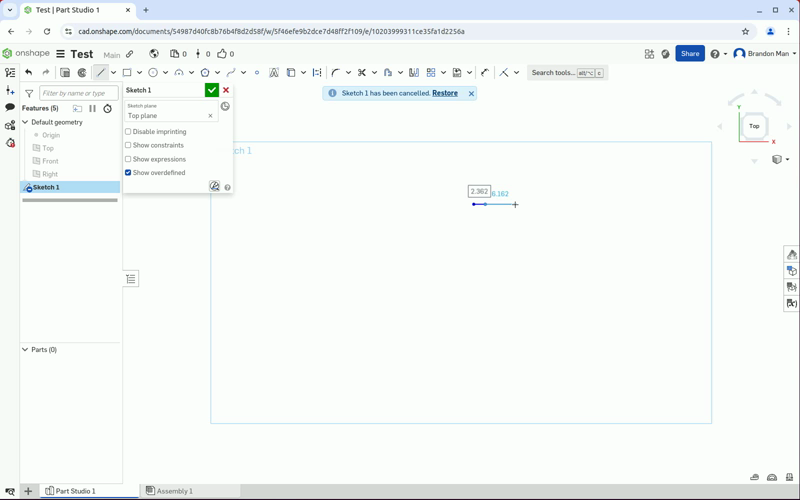
mouse_move(485, 194)
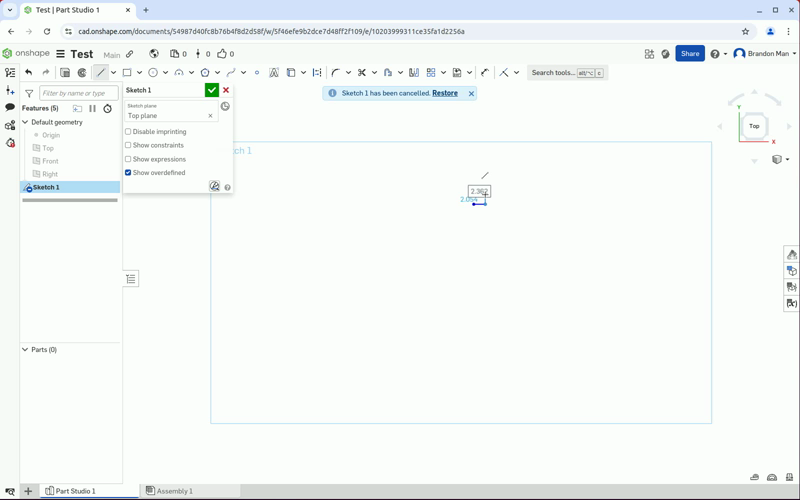
click(485, 194)
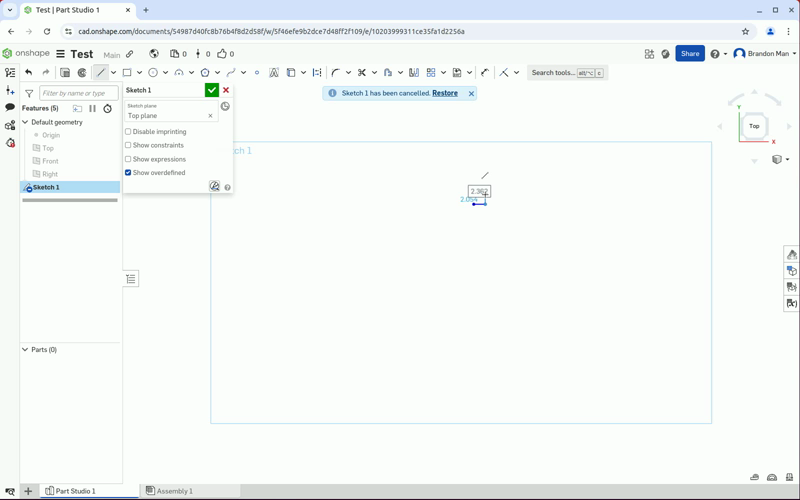
key_up(shift)
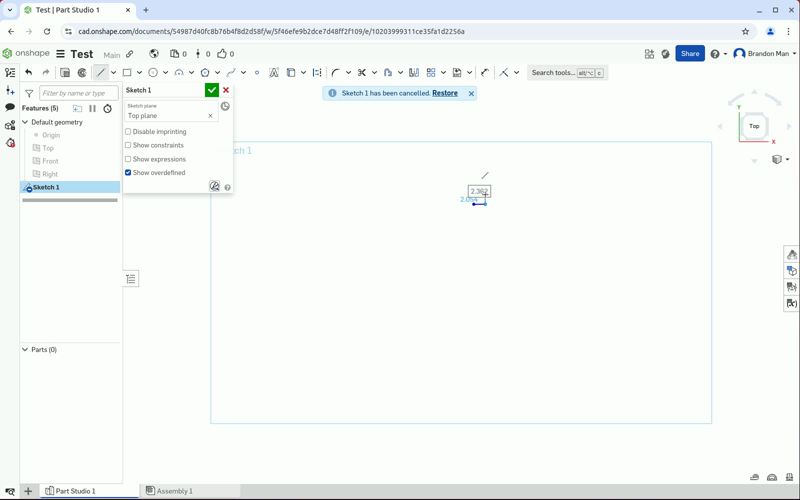
key(esc)
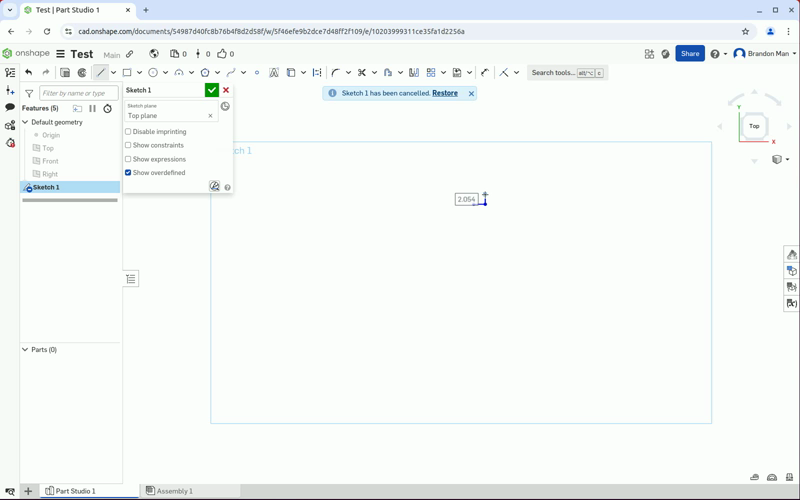
key(a)
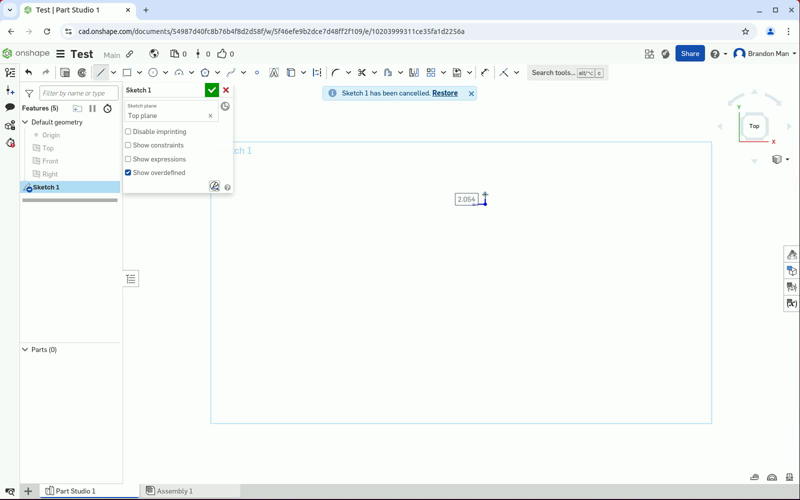
mouse_move(485, 194)
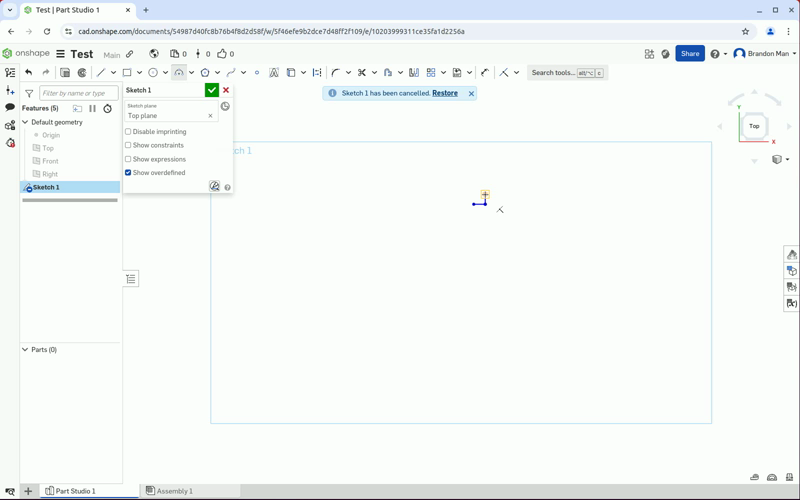
click(485, 194)
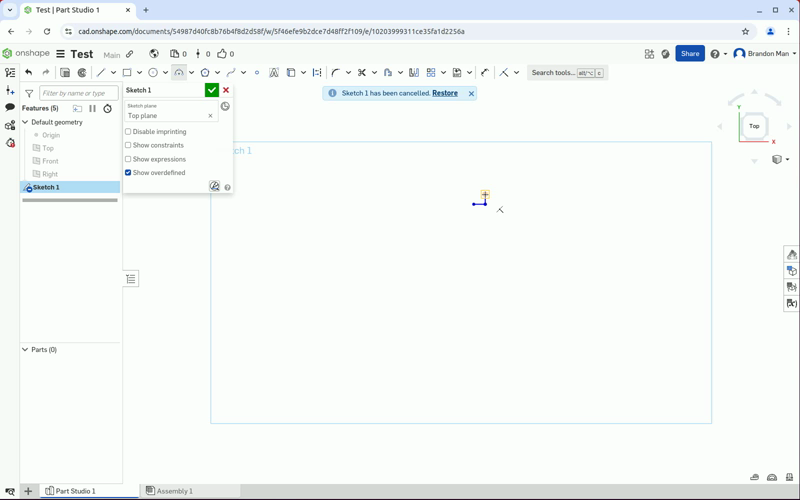
key_down(shift)
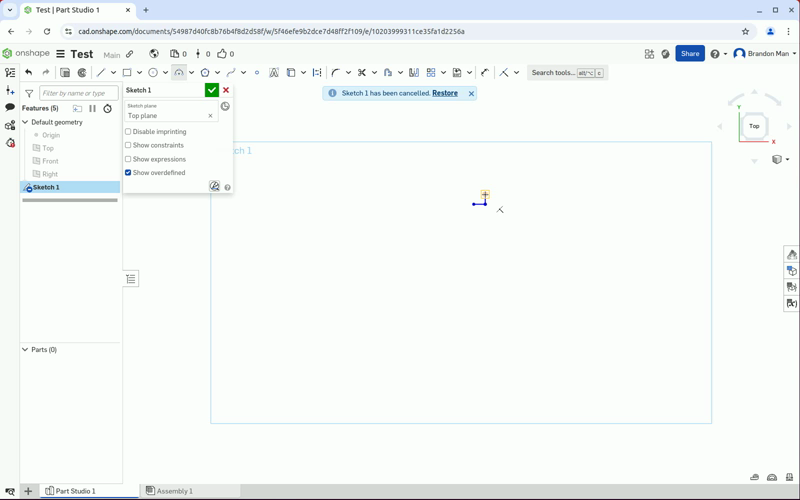
mouse_move(480, 192)
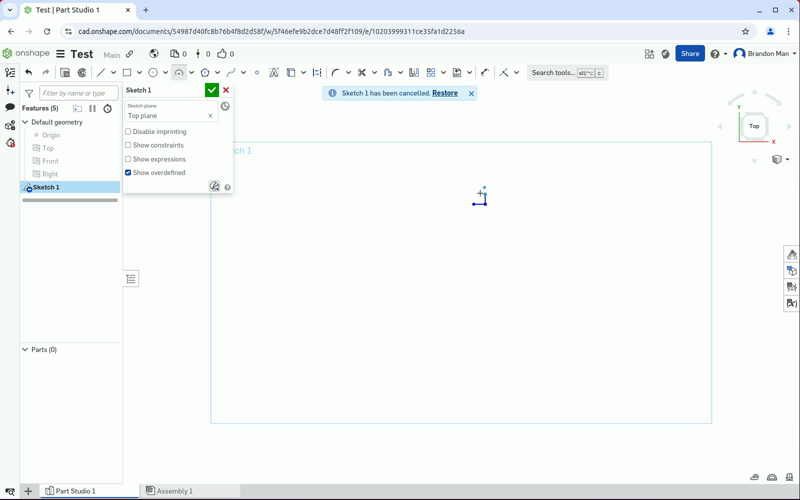
scroll(6)
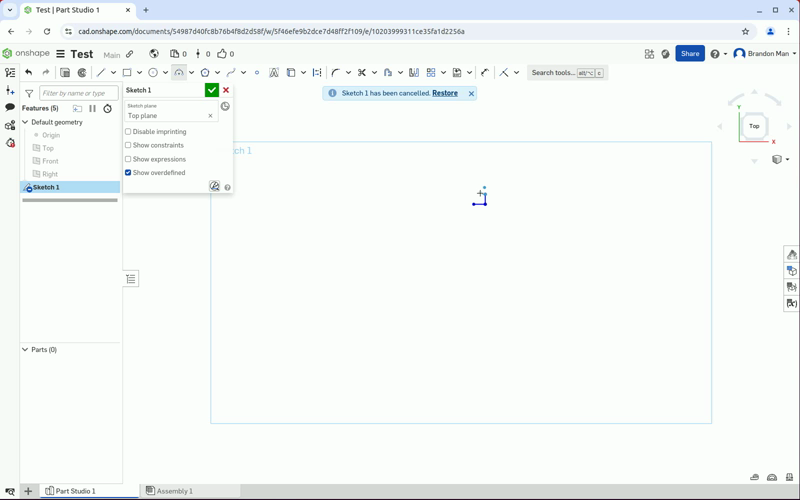
scroll(6)
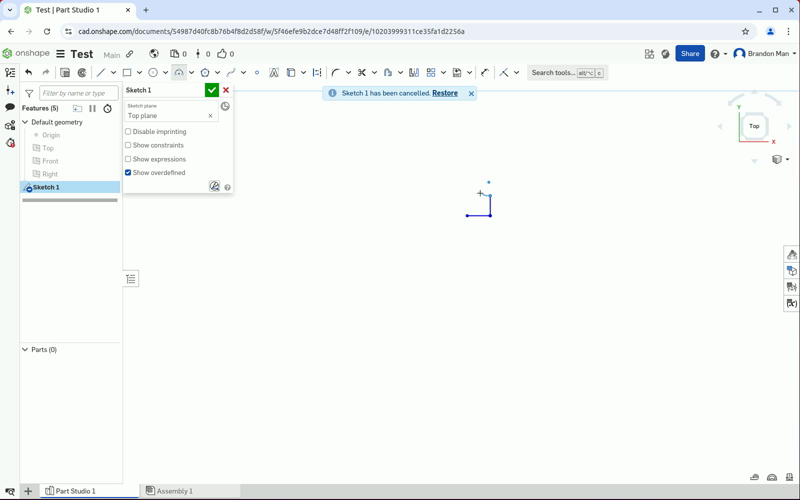
scroll(6)
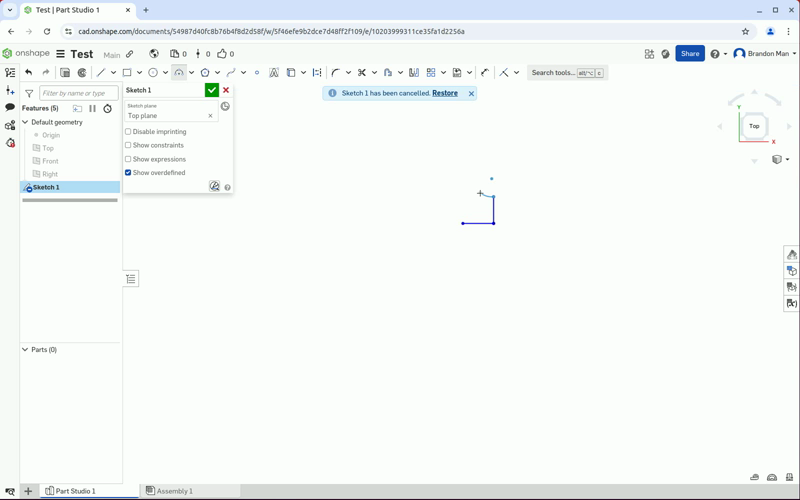
scroll(6)
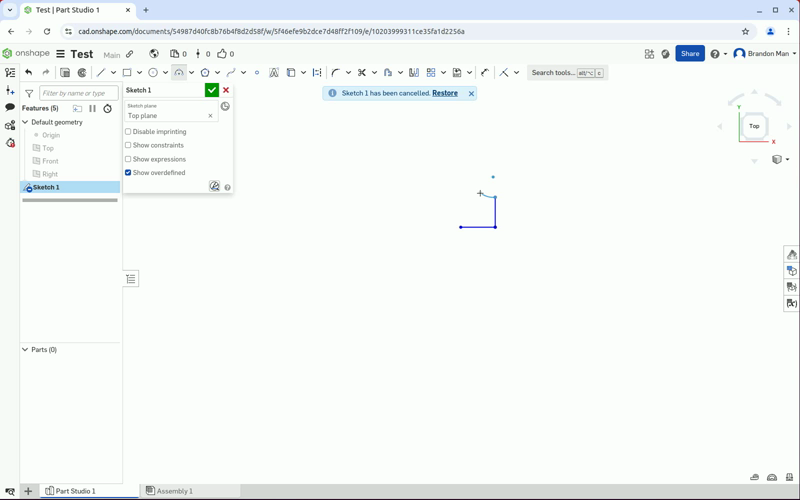
scroll(6)
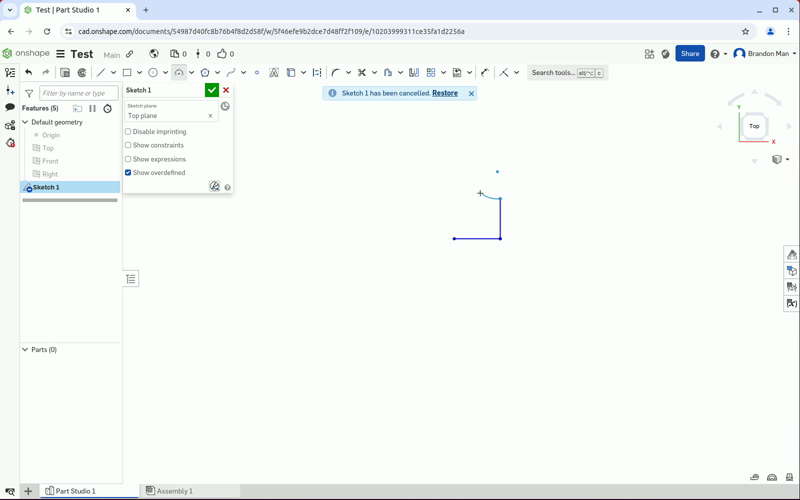
scroll(6)
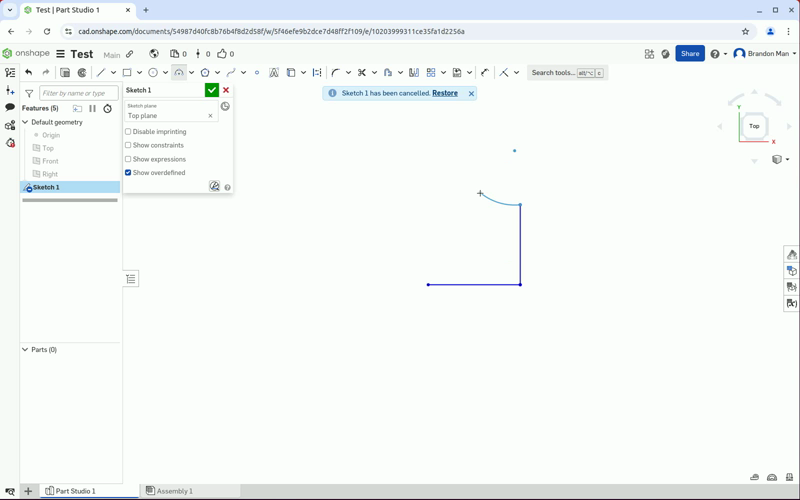
scroll(6)
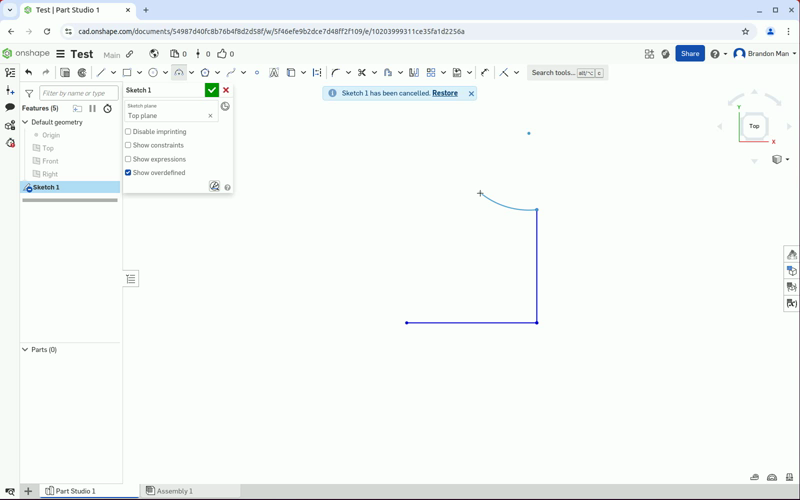
click(480, 192)
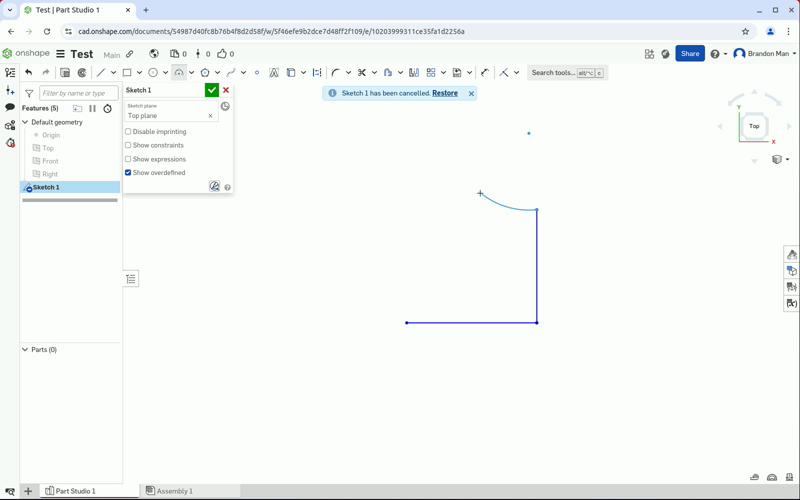
scroll(-6)
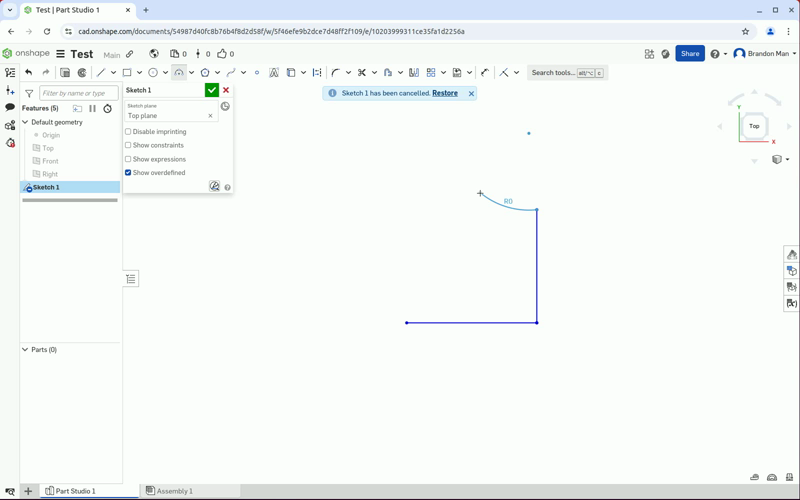
scroll(-6)
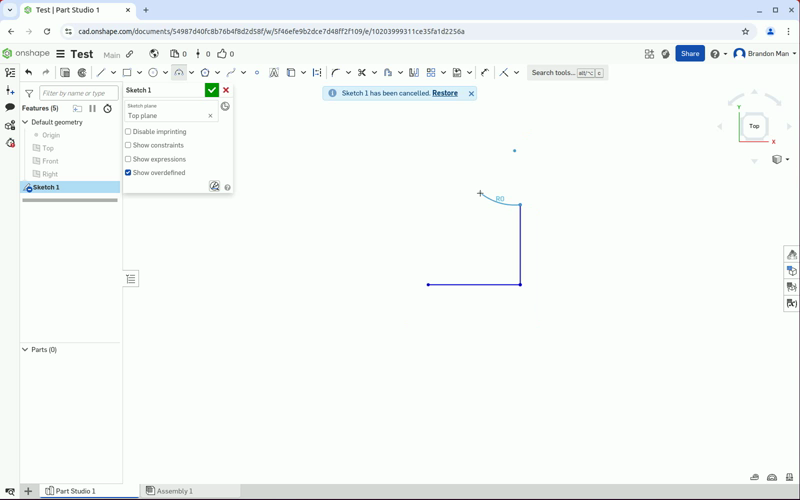
scroll(-6)
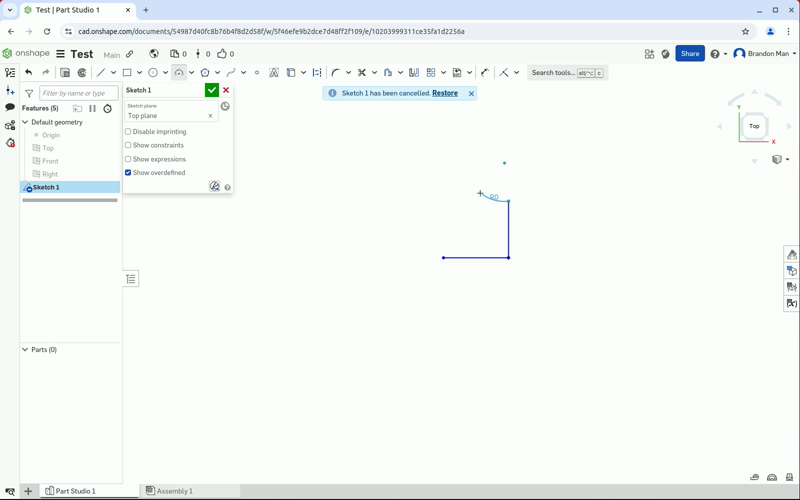
scroll(-6)
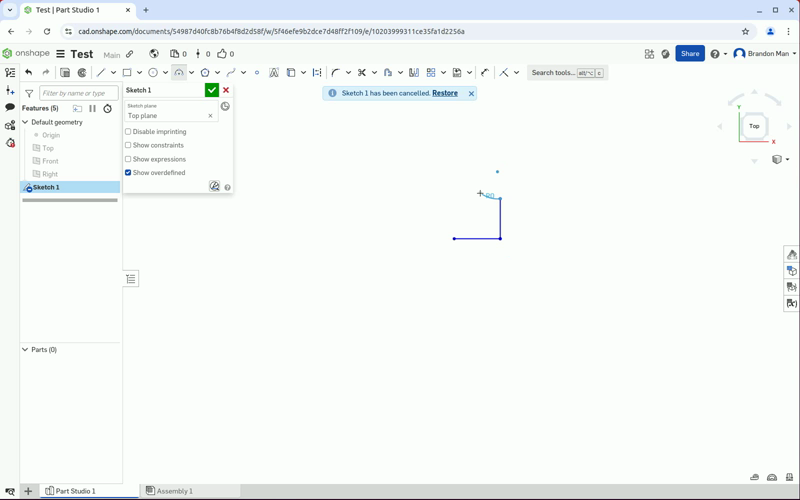
scroll(-6)
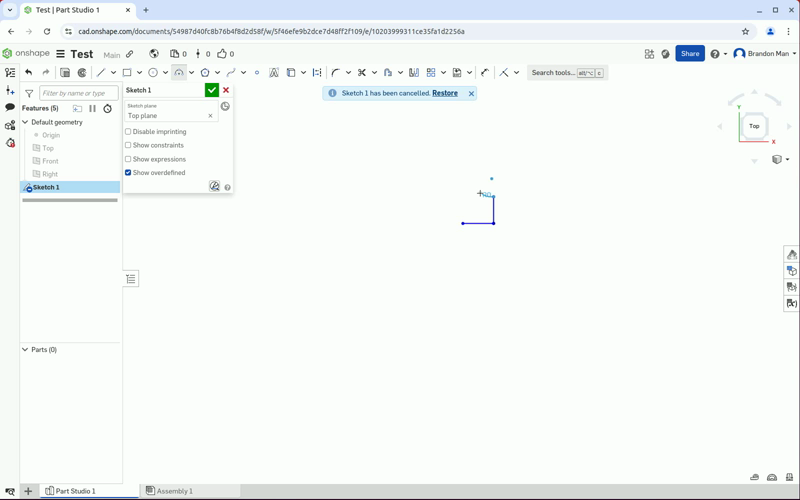
scroll(-6)
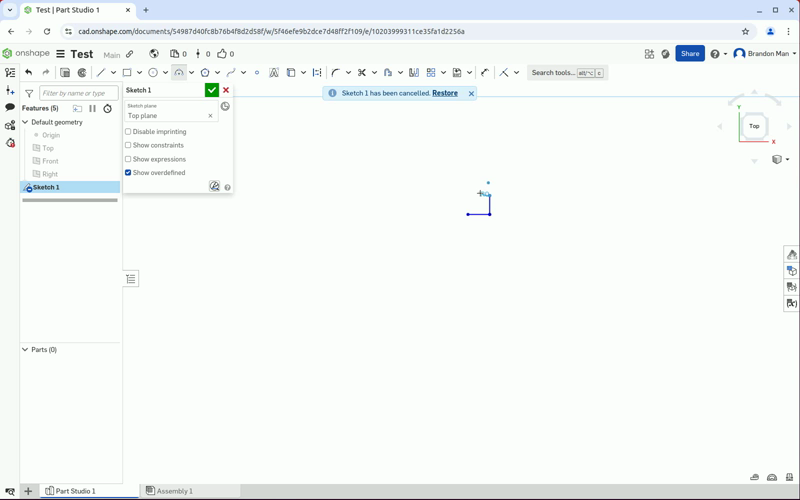
scroll(-6)
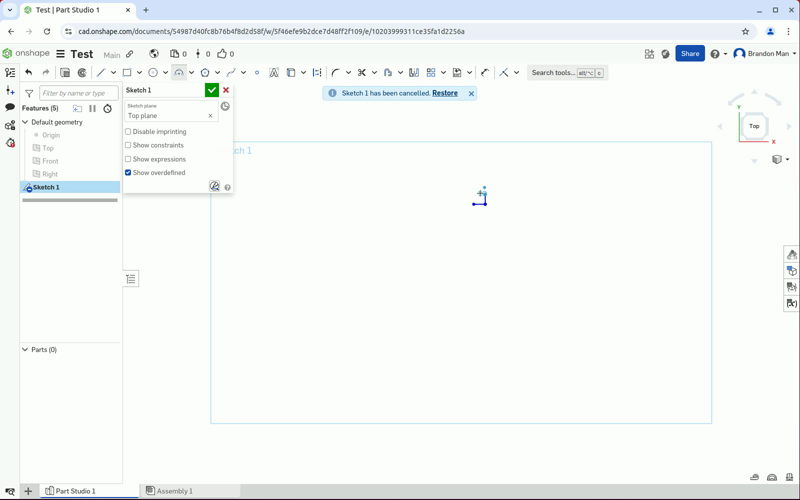
mouse_move(482, 194)
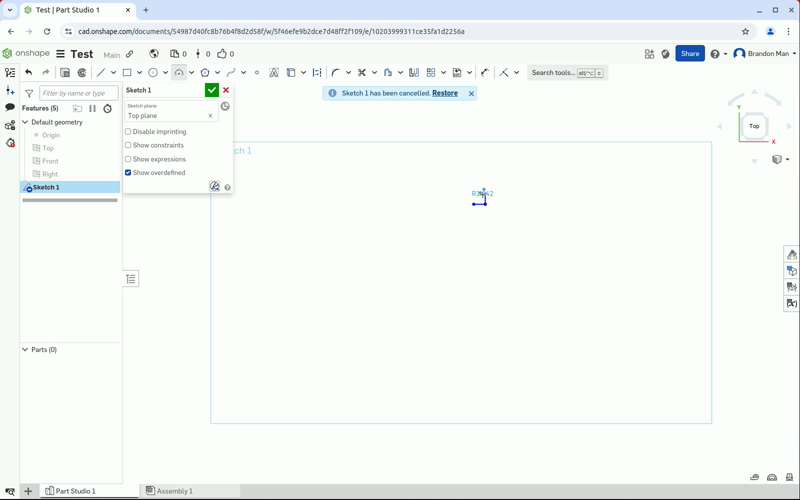
scroll(6)
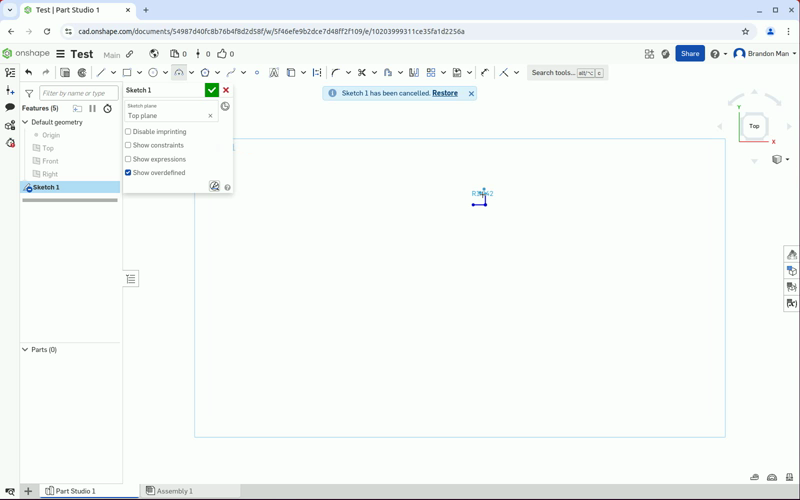
scroll(6)
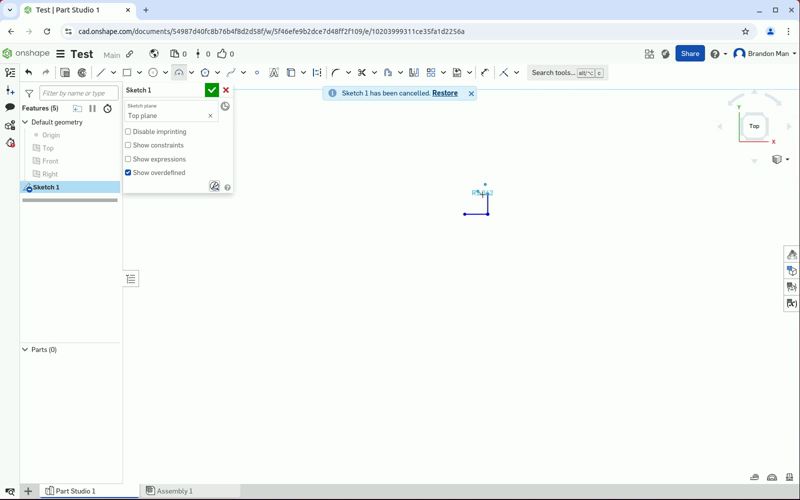
scroll(6)
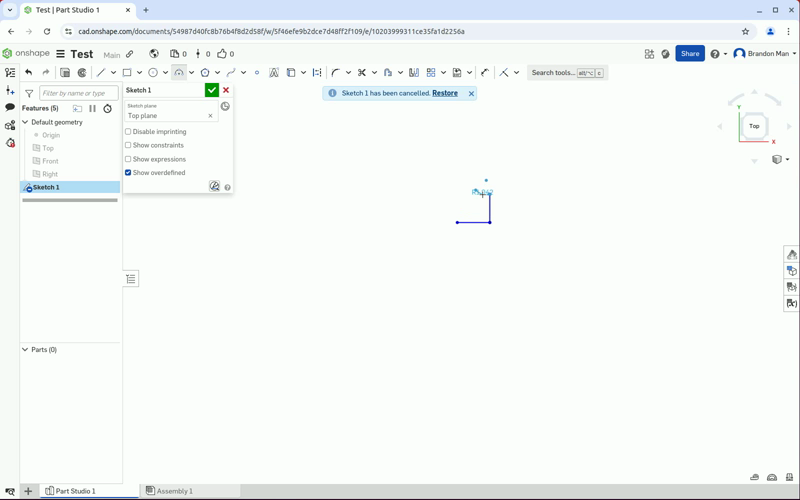
scroll(6)
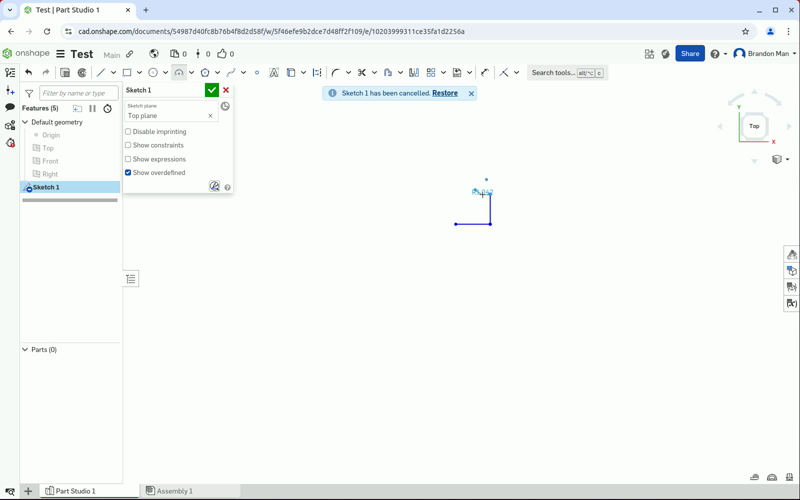
scroll(6)
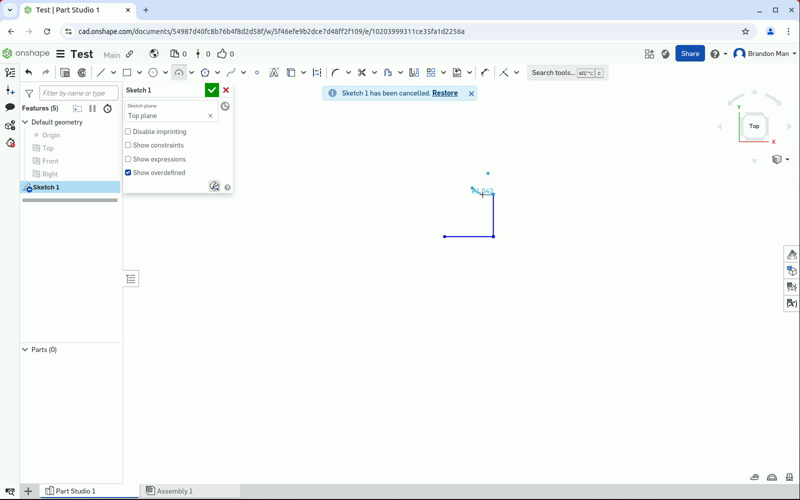
scroll(6)
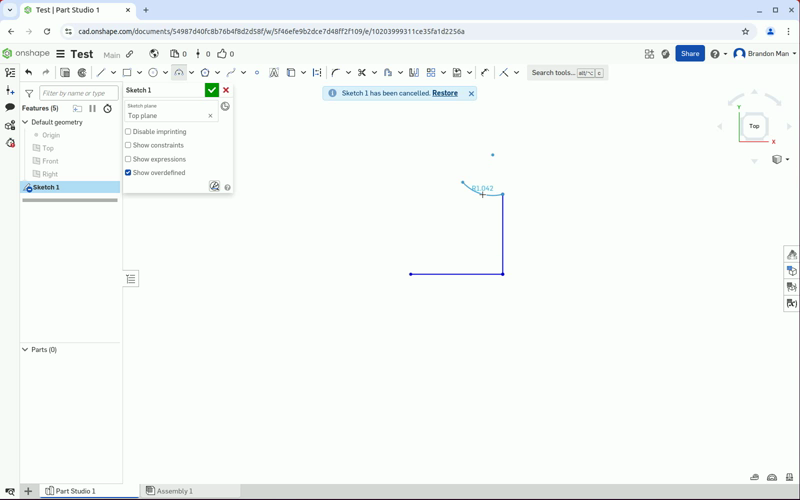
scroll(6)
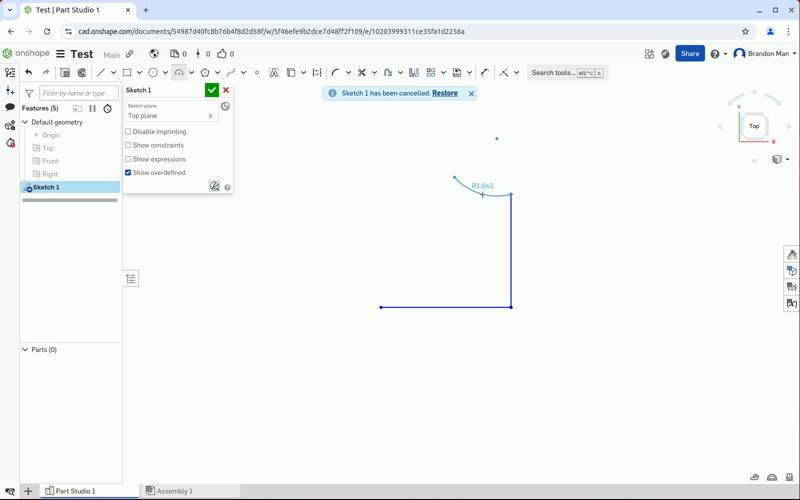
click(482, 194)
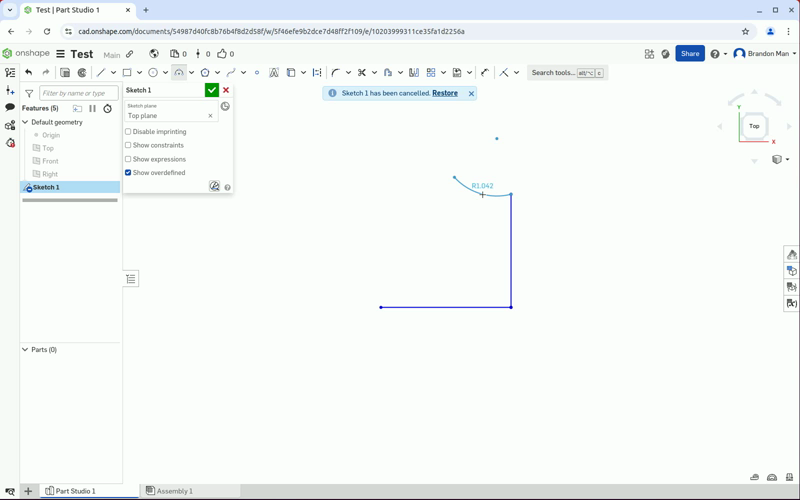
scroll(-6)
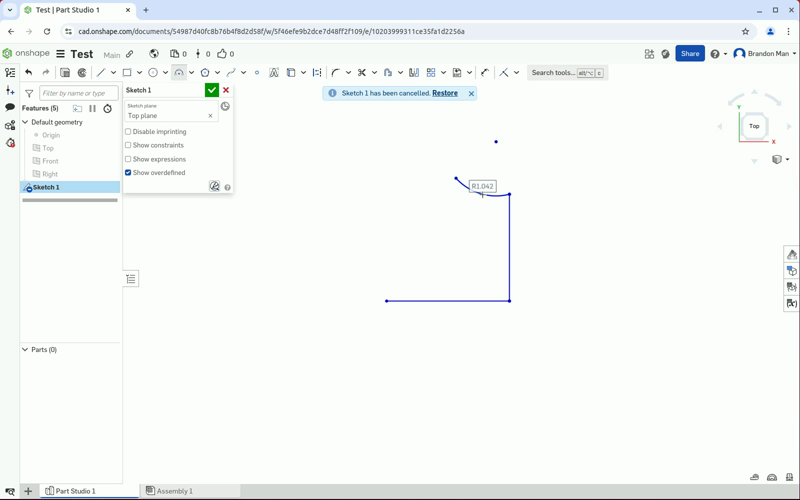
scroll(-6)
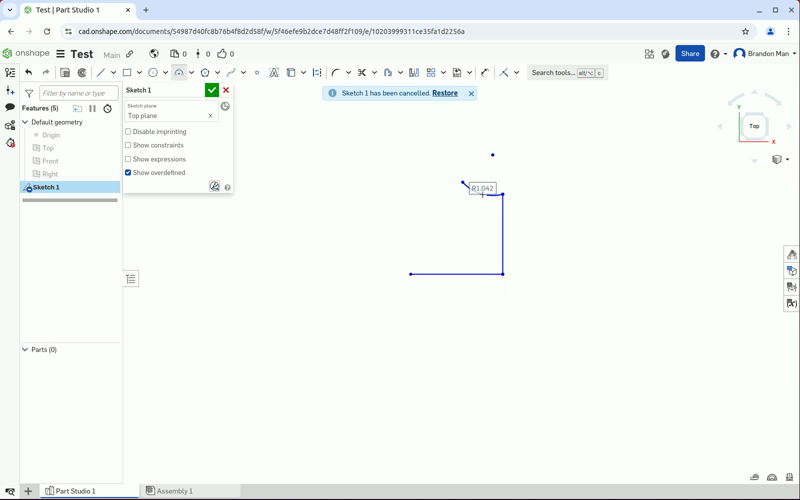
scroll(-6)
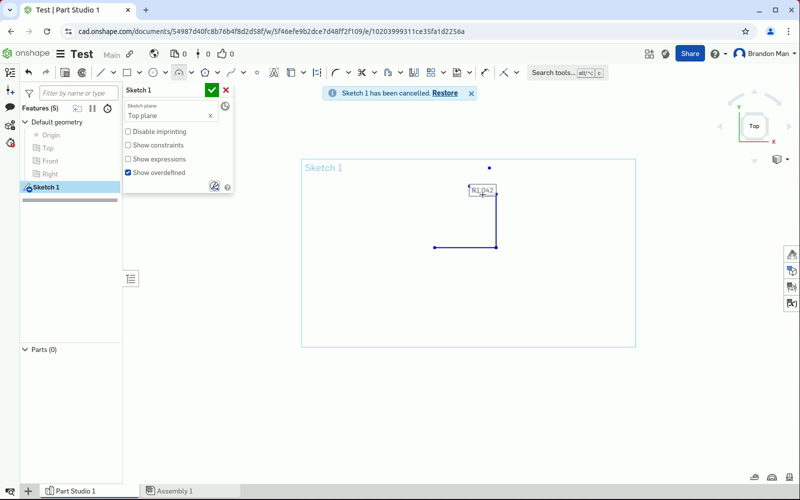
scroll(-6)
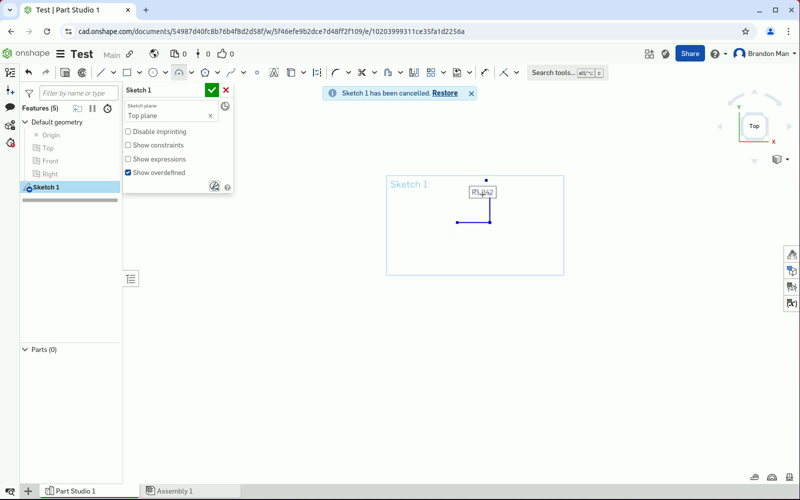
scroll(-6)
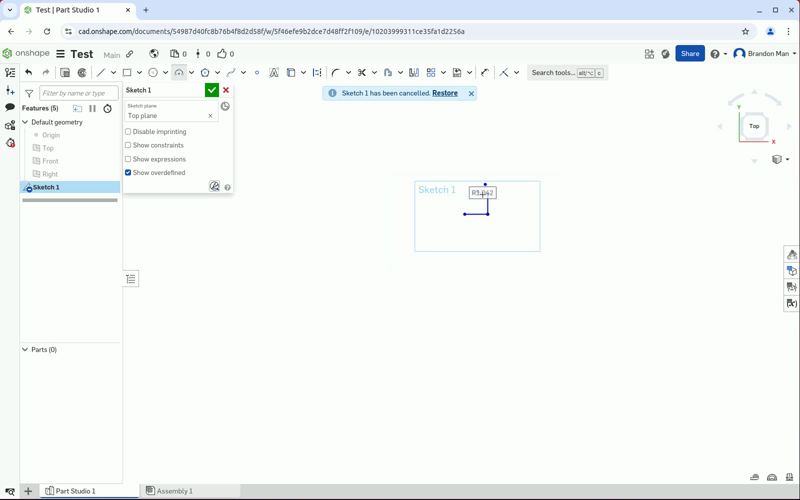
scroll(-6)
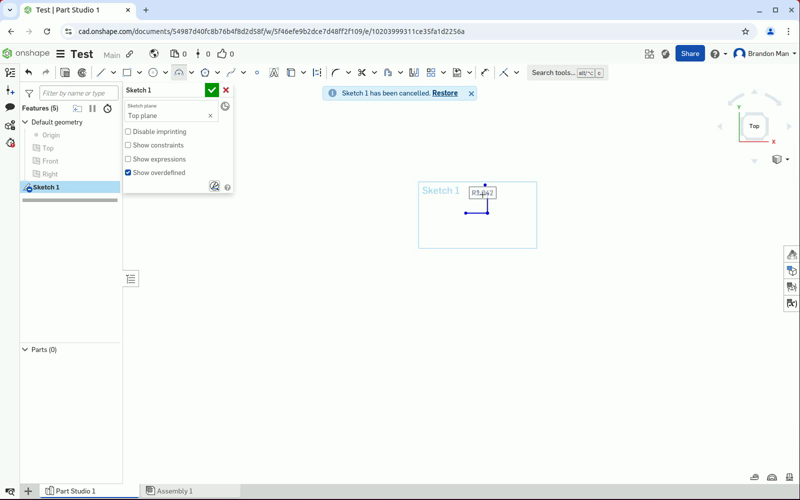
scroll(-6)
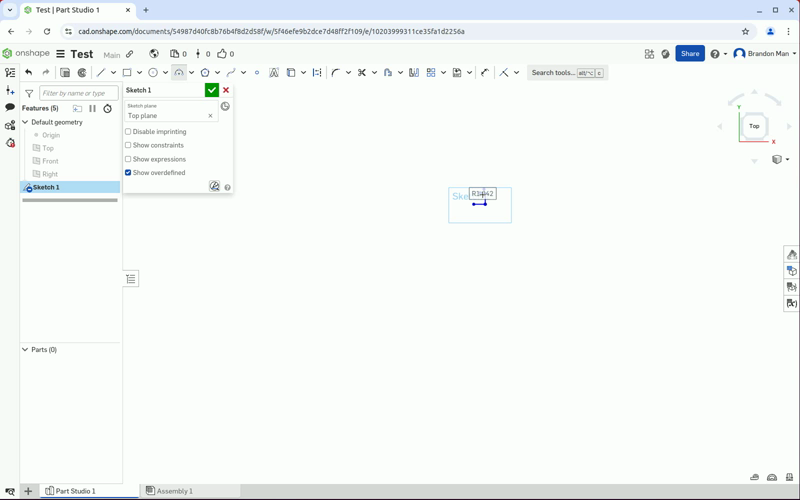
key_up(shift)
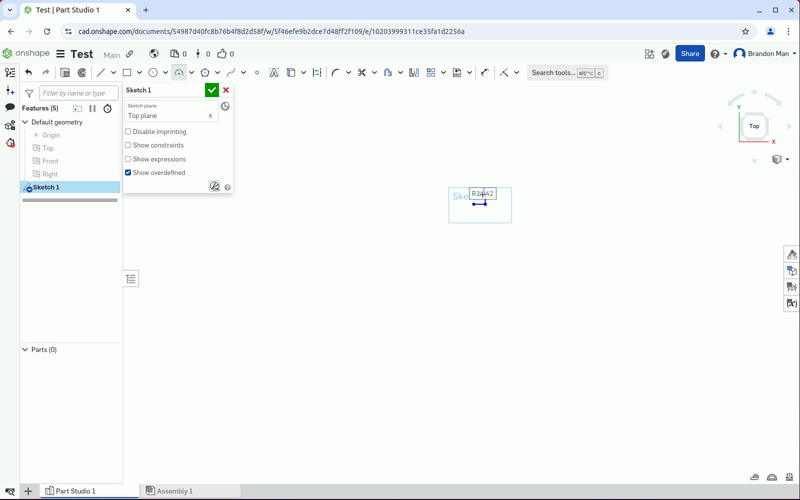
key(esc)
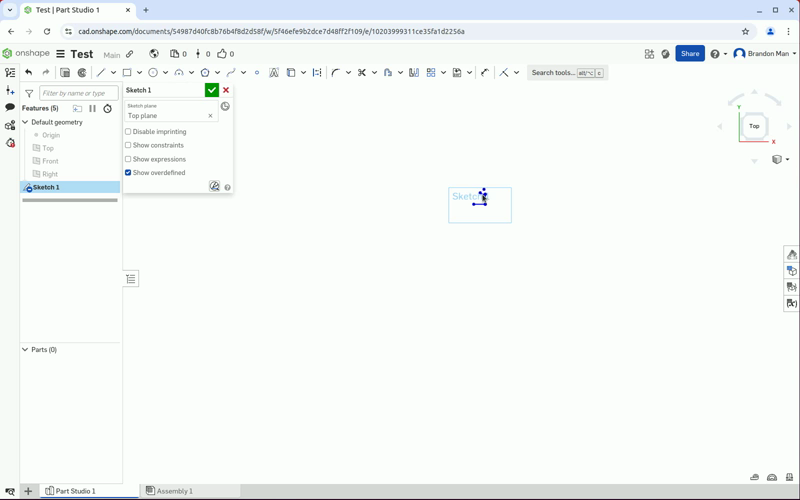
key(l)
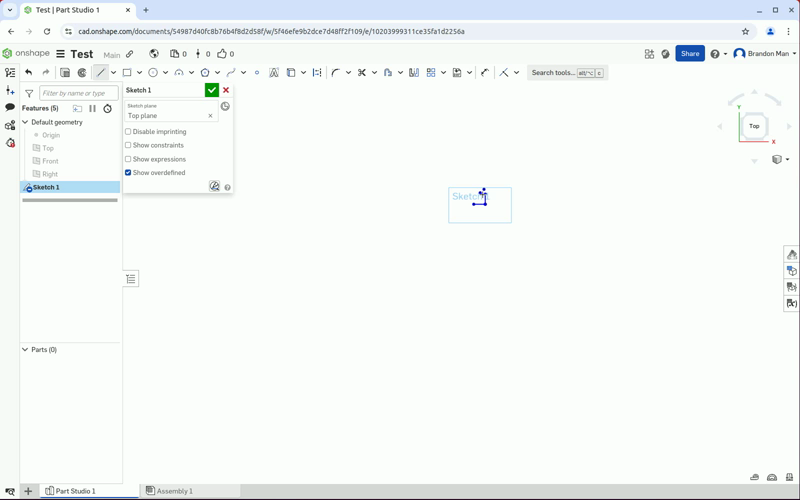
mouse_move(480, 192)
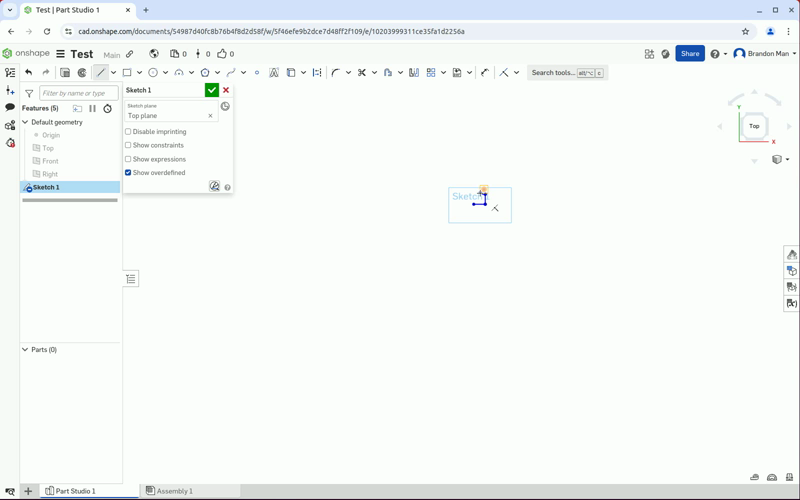
scroll(6)
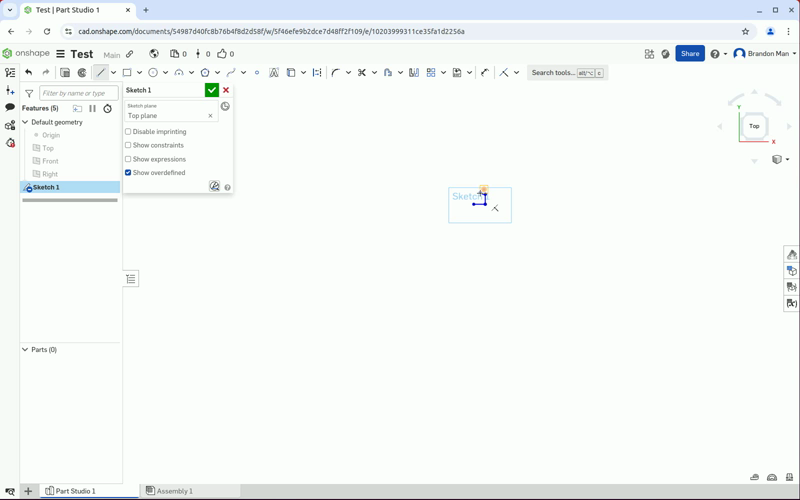
scroll(6)
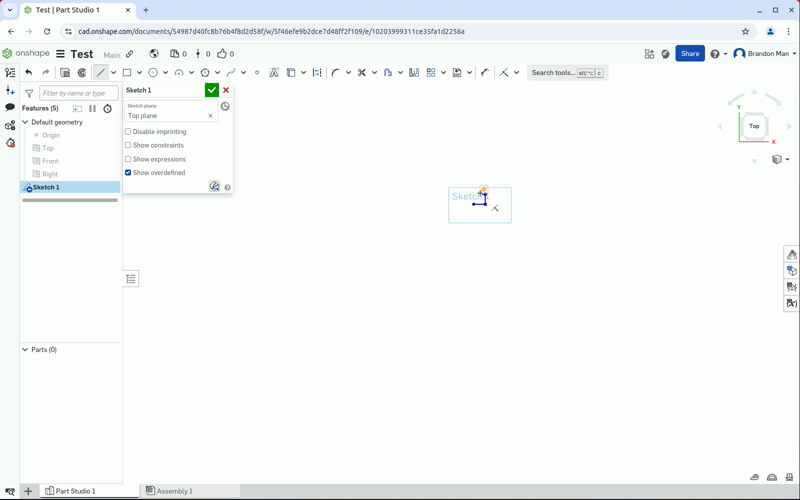
scroll(6)
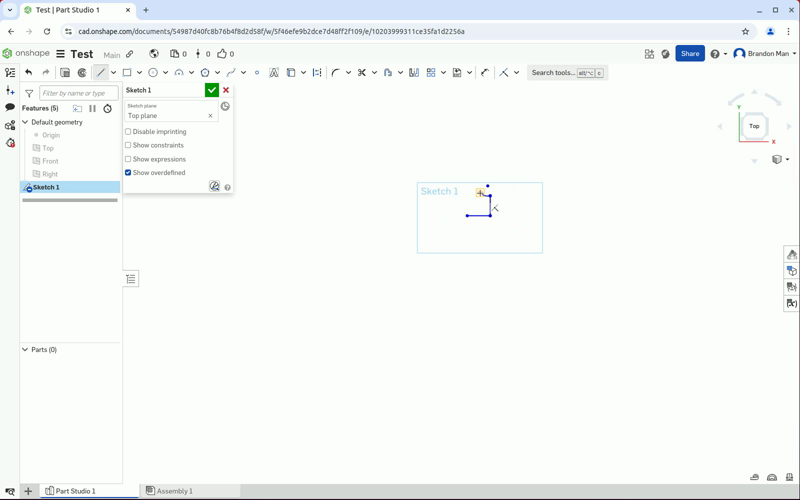
scroll(6)
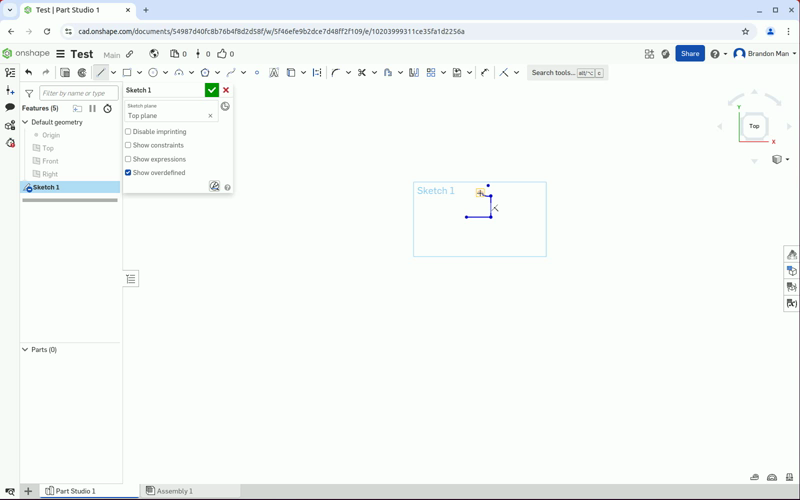
scroll(6)
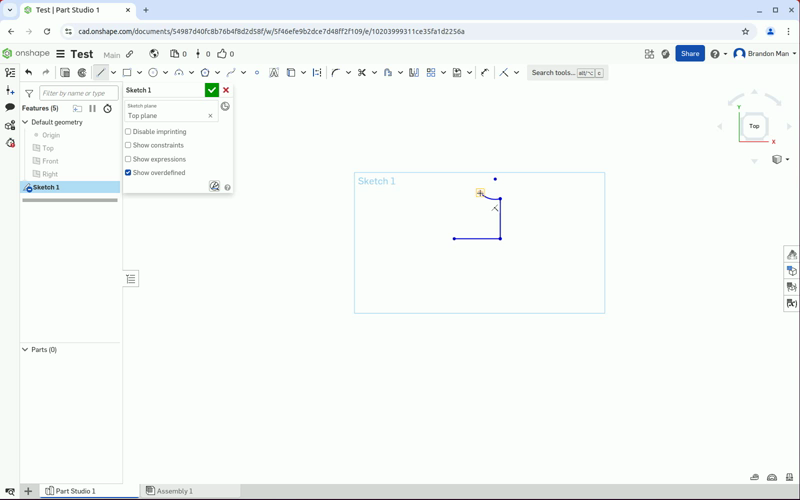
scroll(6)
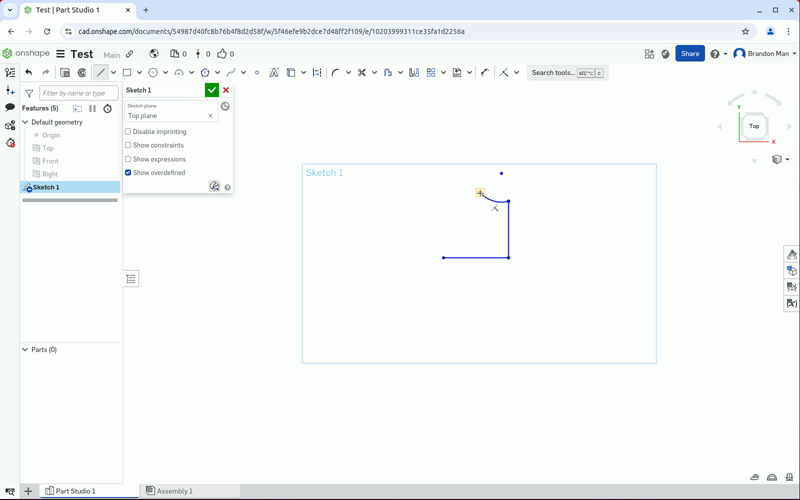
scroll(6)
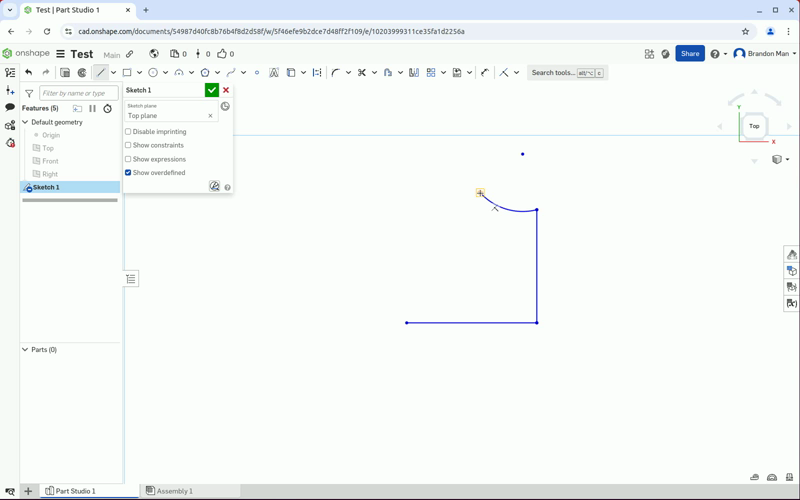
click(480, 192)
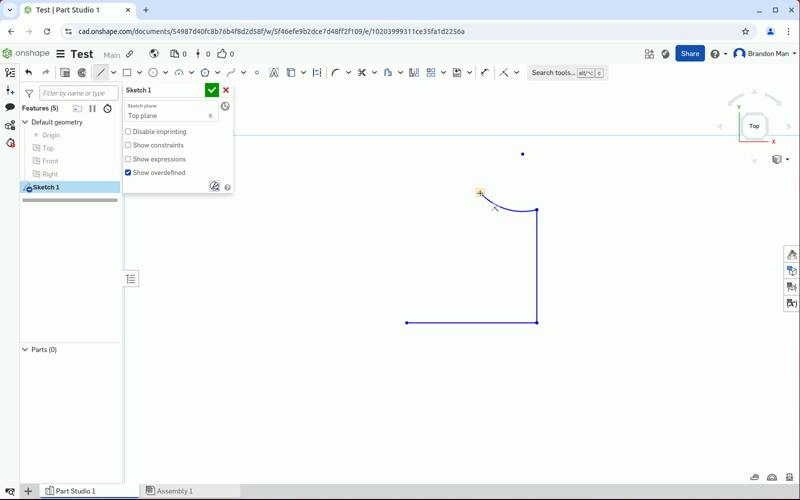
scroll(-6)
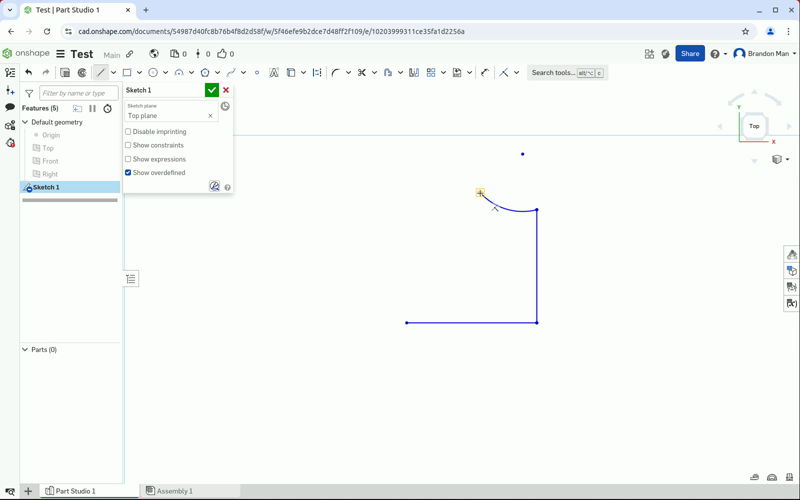
scroll(-6)
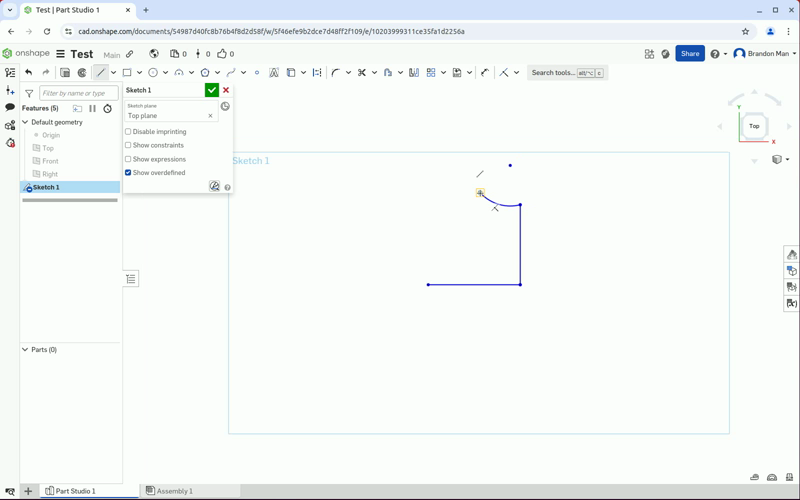
scroll(-6)
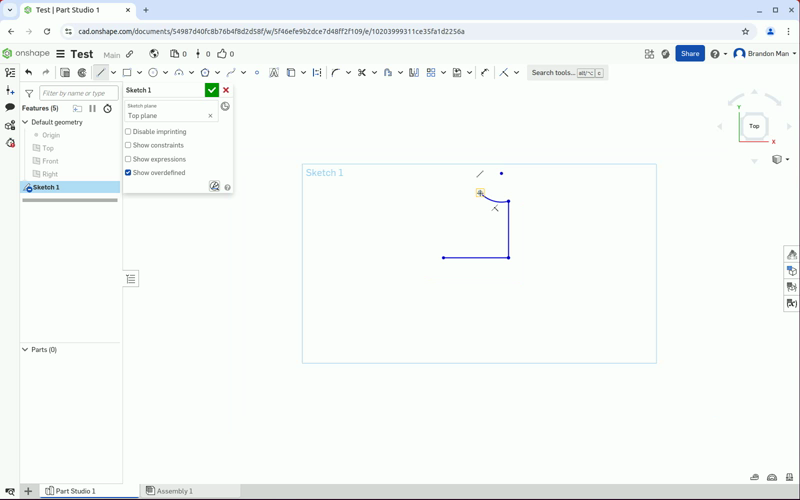
scroll(-6)
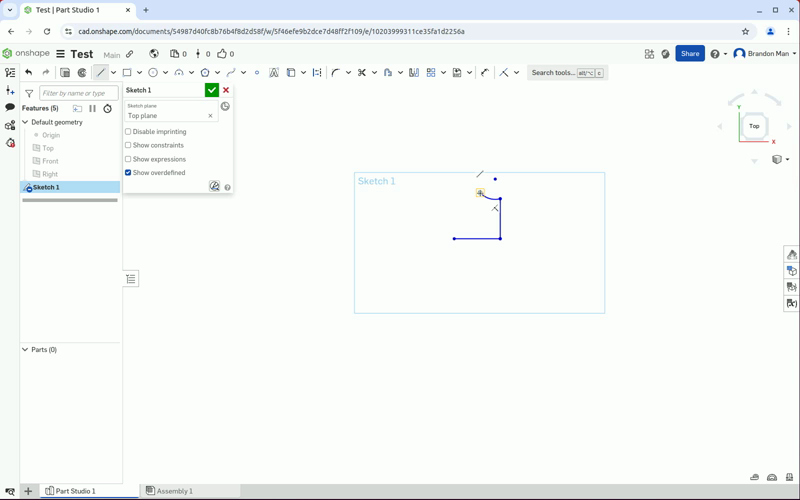
scroll(-6)
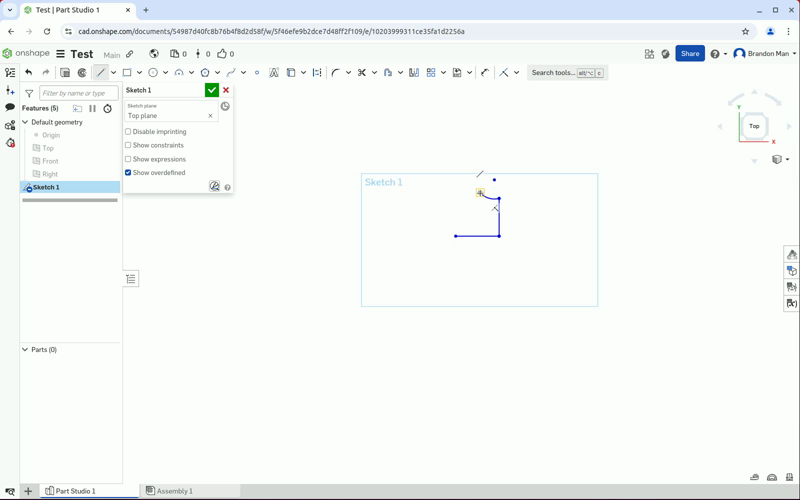
scroll(-6)
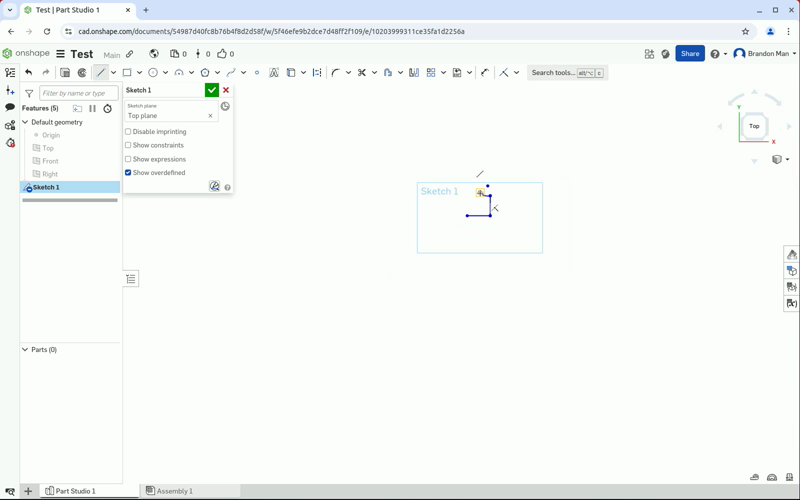
scroll(-6)
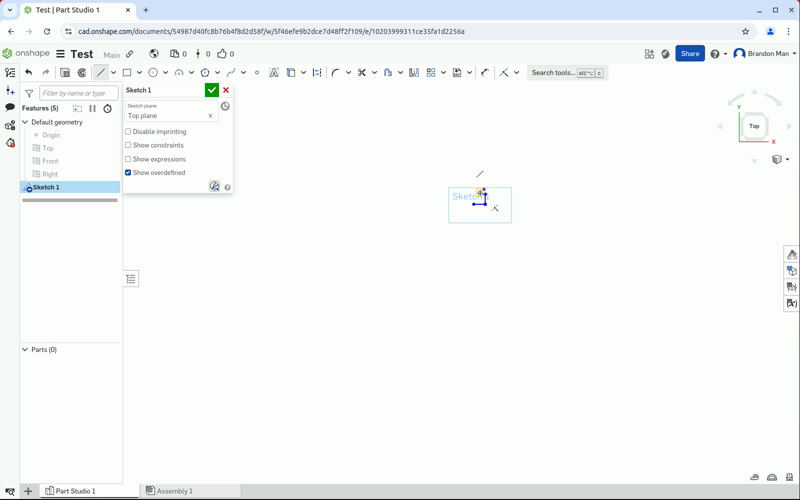
mouse_move(510, 192)
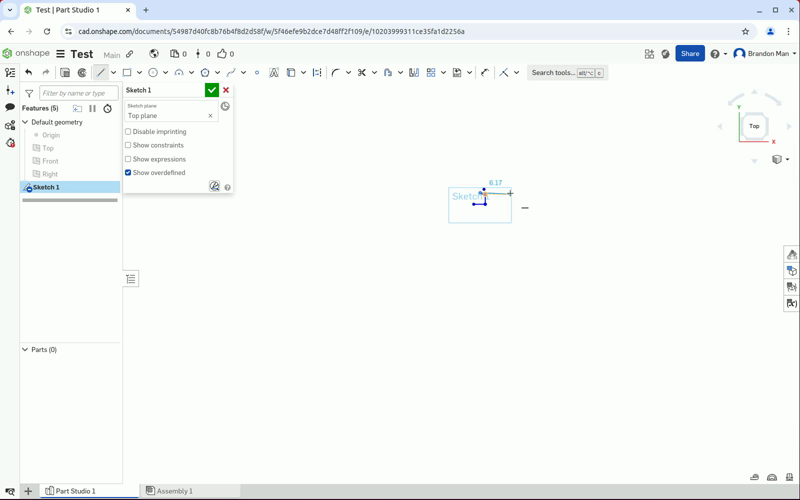
key_down(shift)
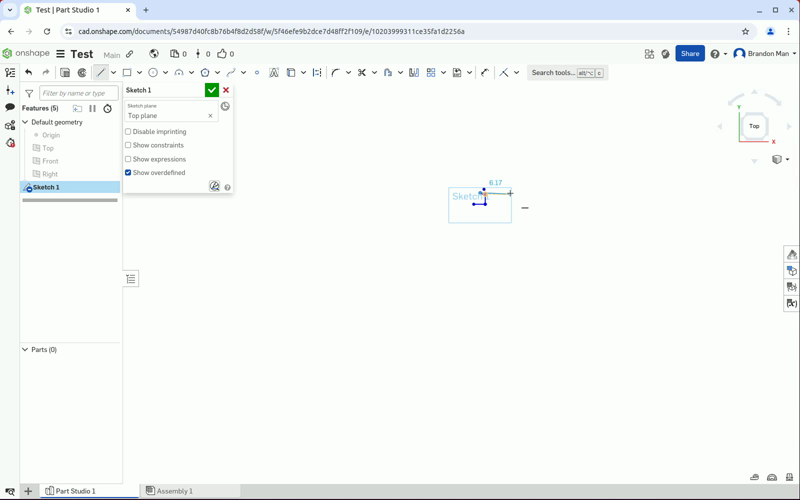
mouse_move(473, 204)
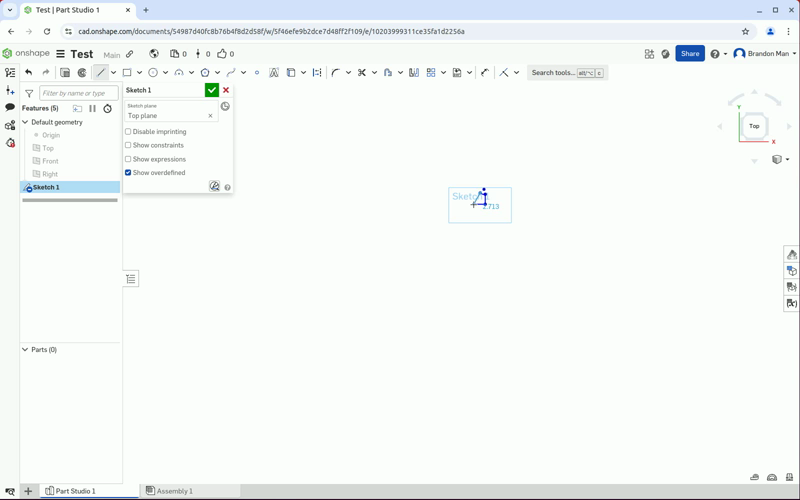
key_up(shift)
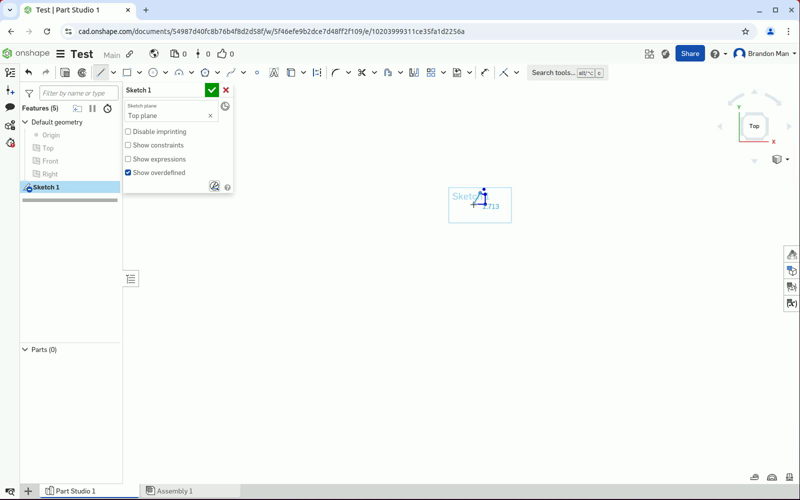
click(473, 204)
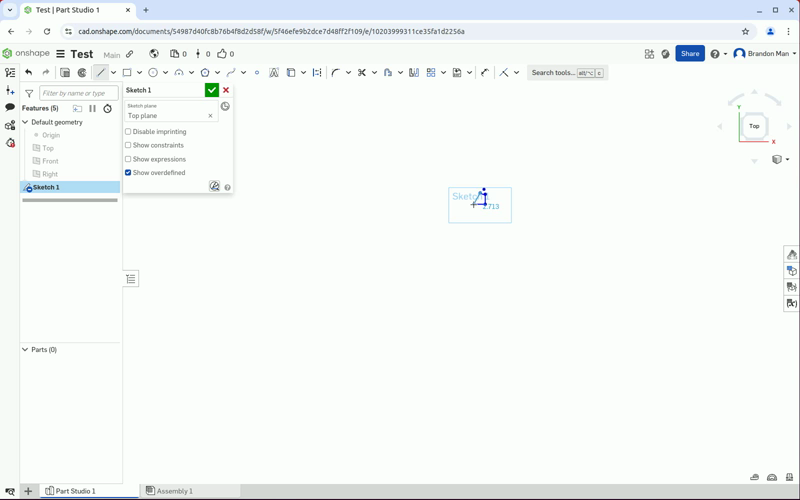
key(esc)
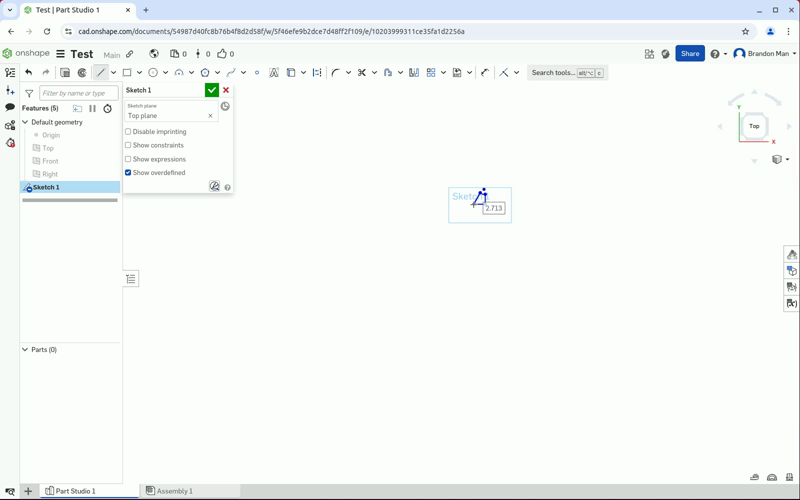
mouse_move(479, 197)
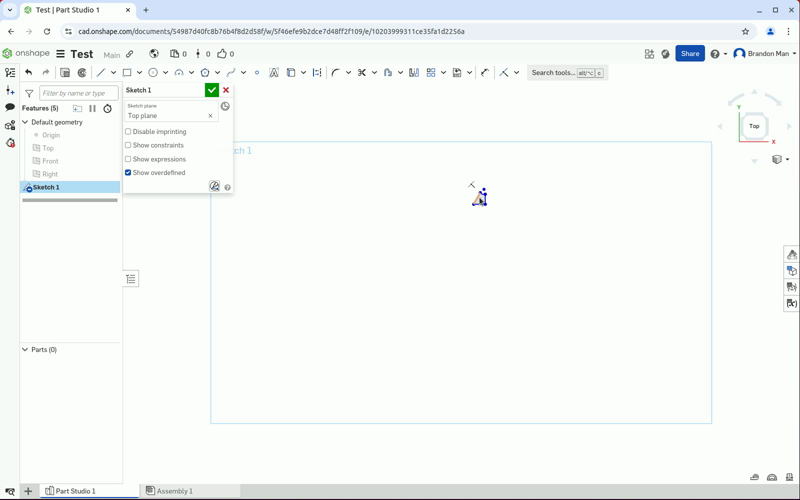
scroll(6)
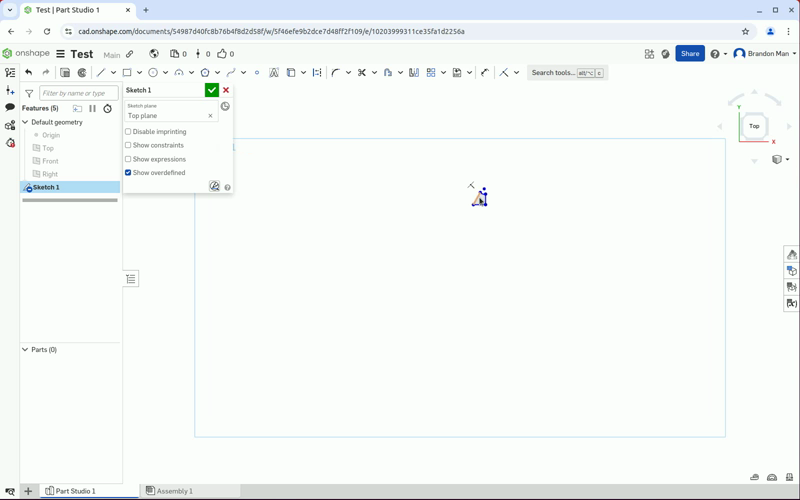
scroll(6)
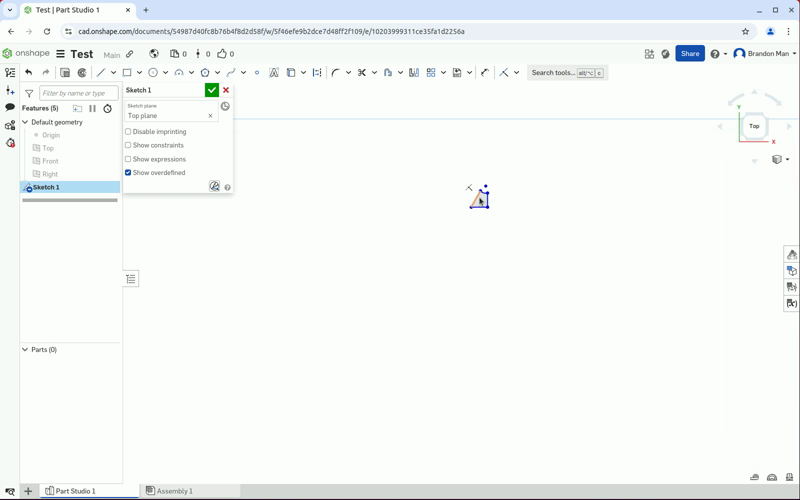
scroll(6)
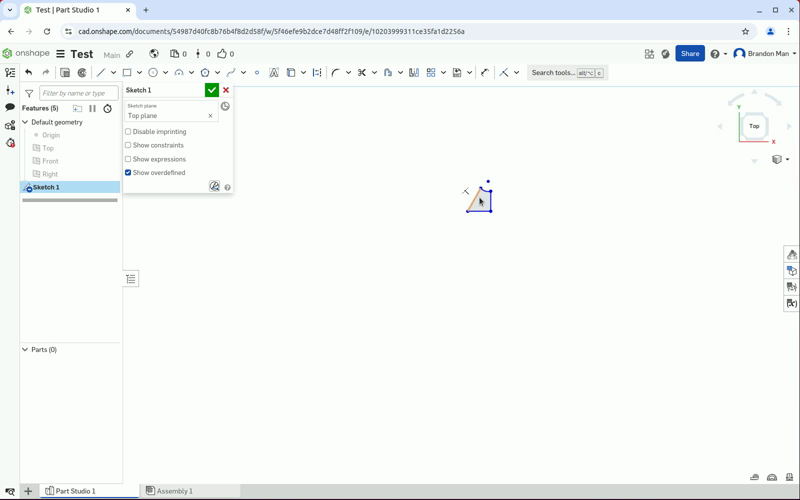
scroll(6)
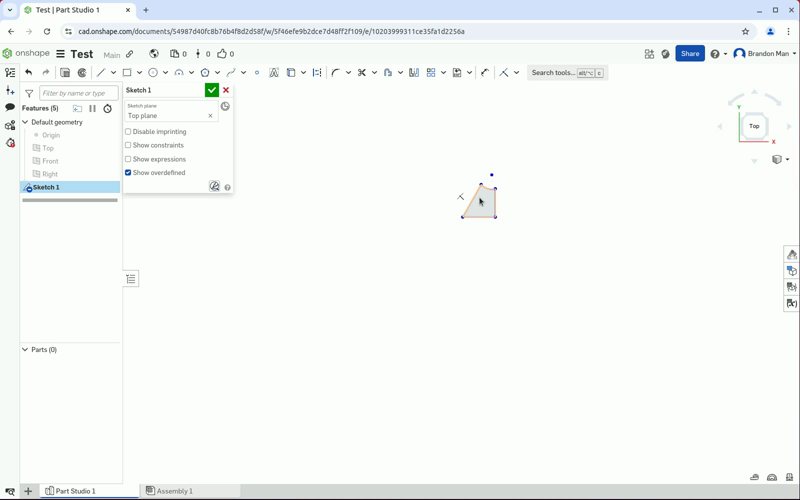
scroll(6)
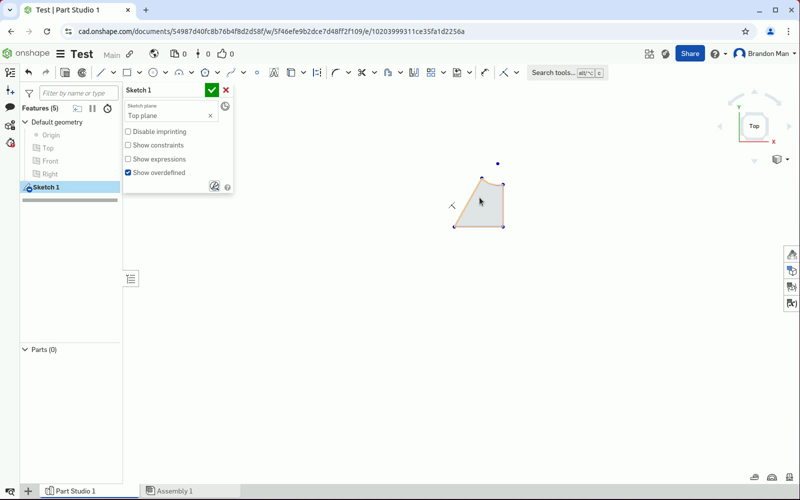
scroll(6)
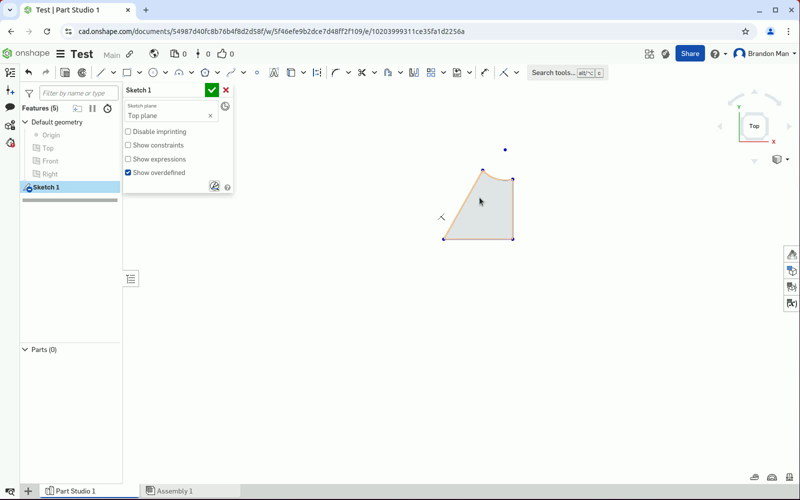
scroll(6)
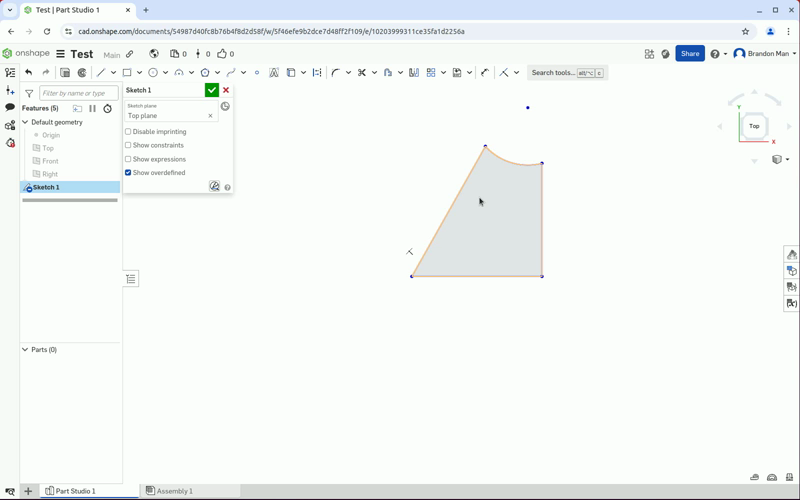
click(479, 197)
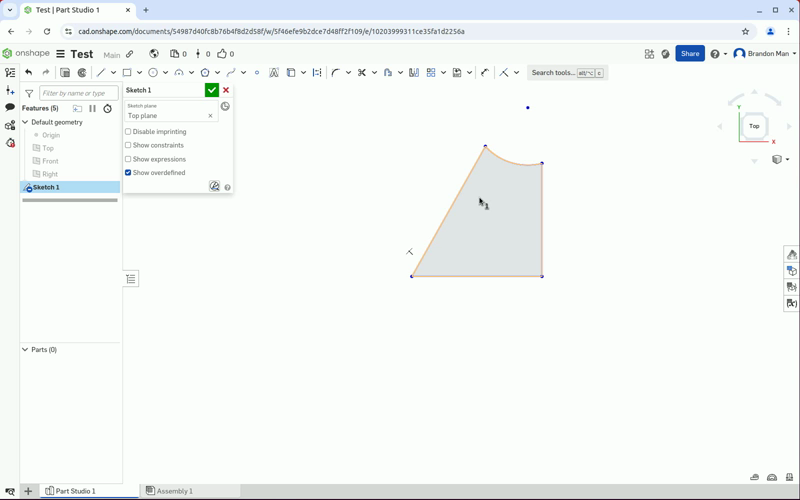
scroll(-6)
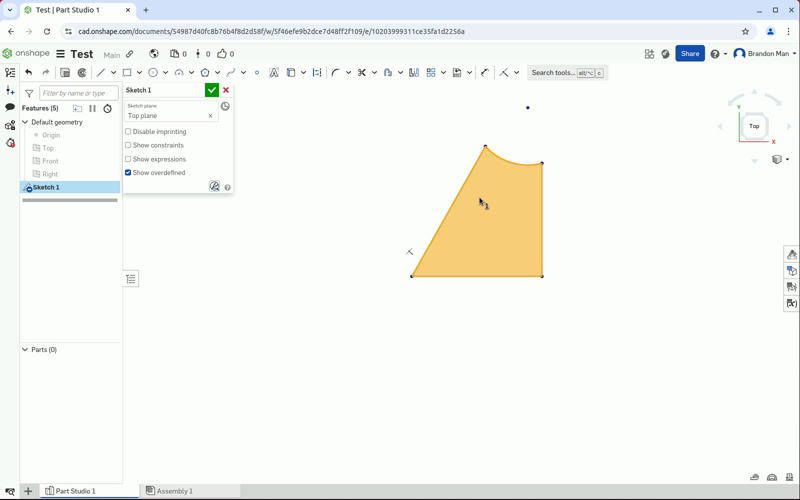
scroll(-6)
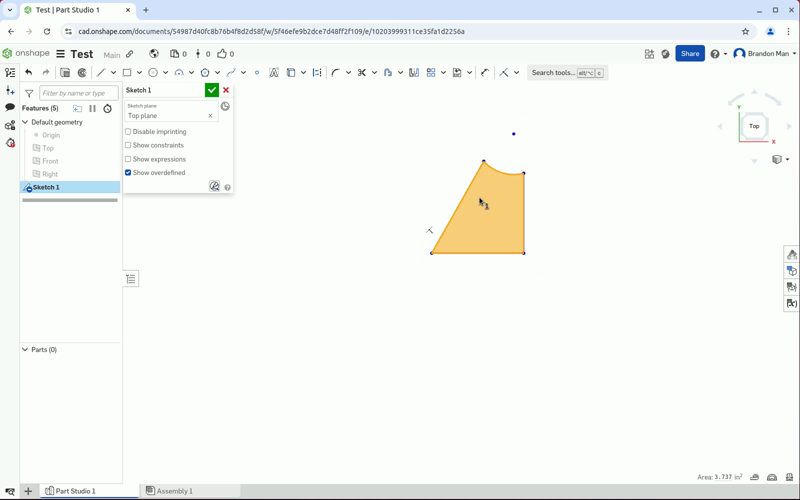
scroll(-6)
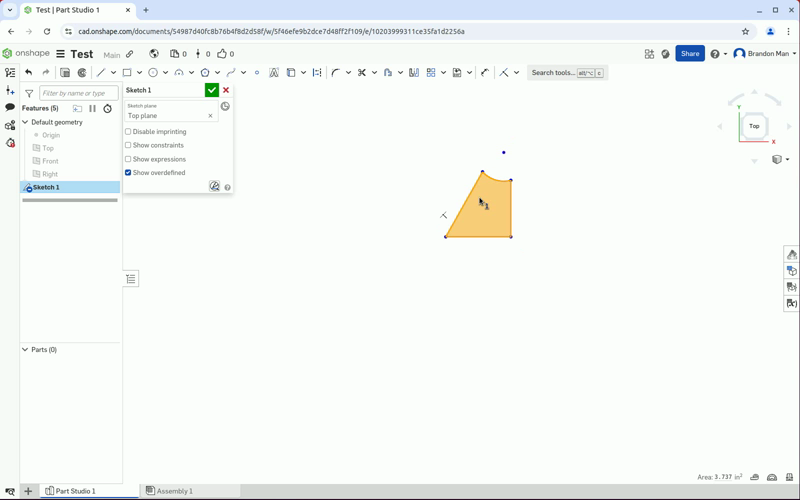
scroll(-6)
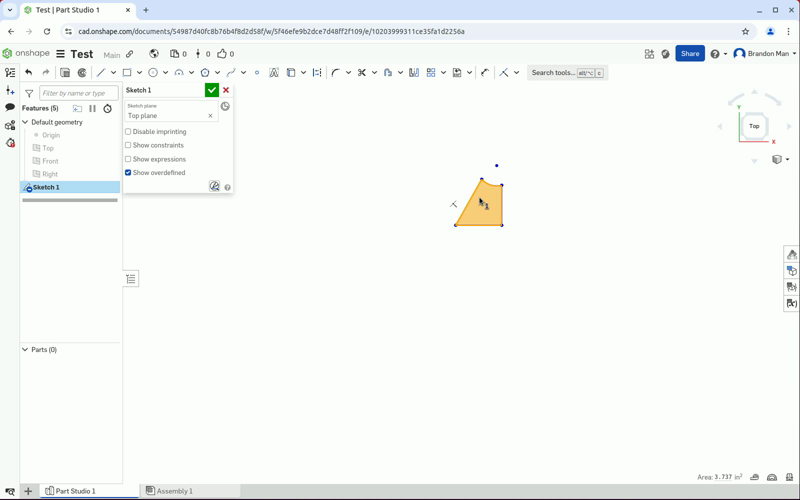
scroll(-6)
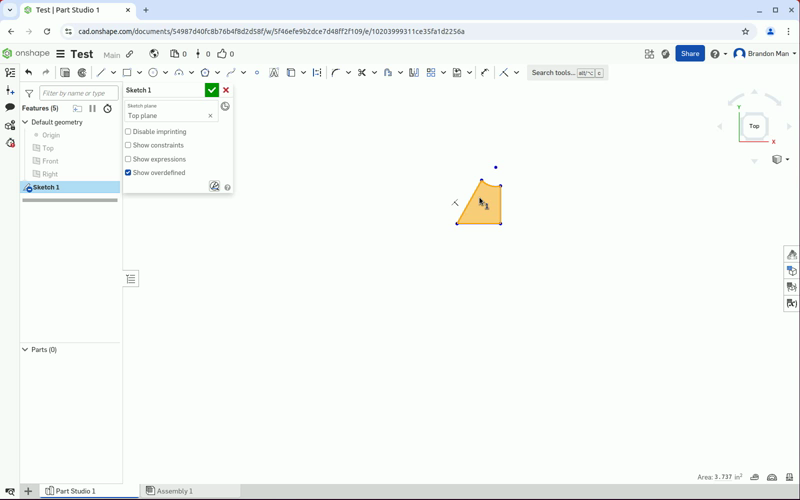
scroll(-6)
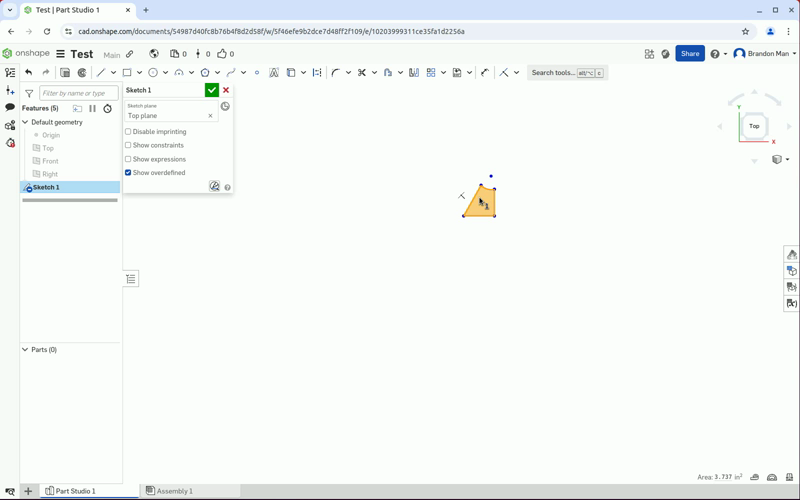
scroll(-6)
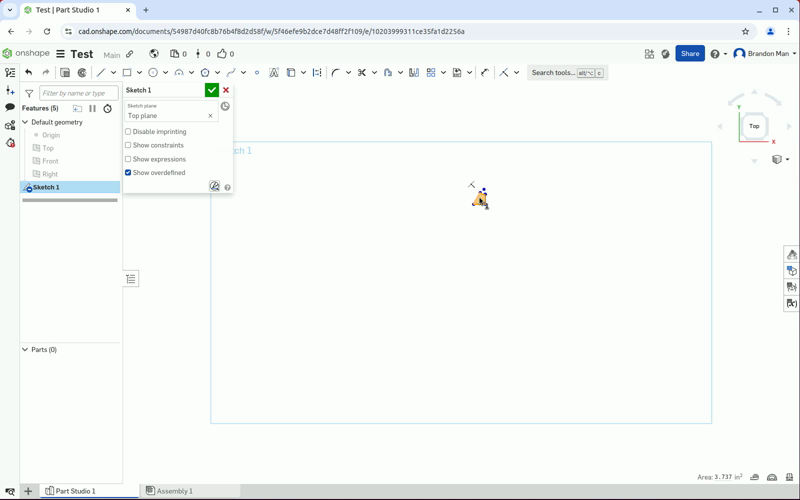
mouse_move(73, 352)
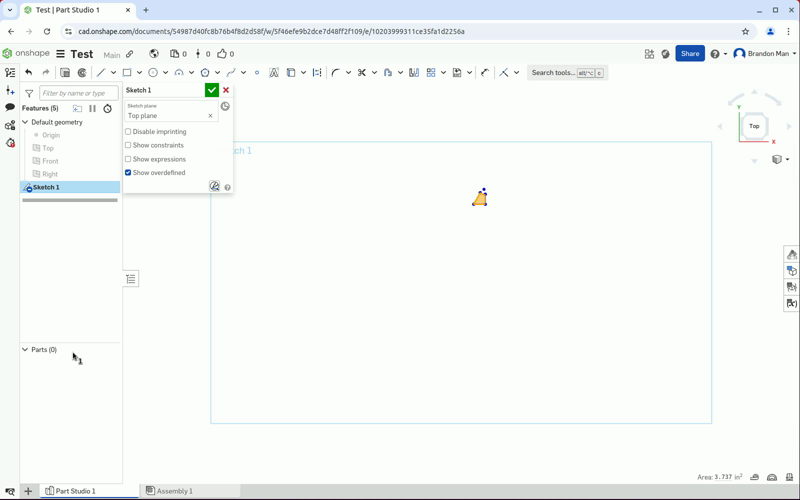
key(shift+y)
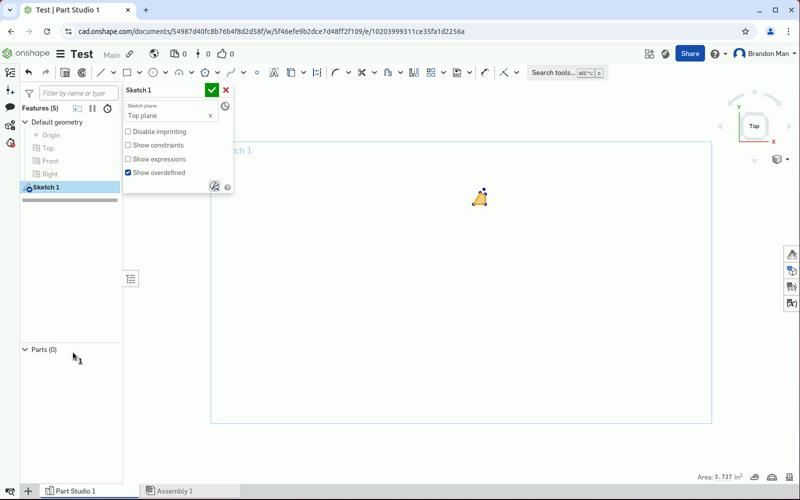
key(shift+e)
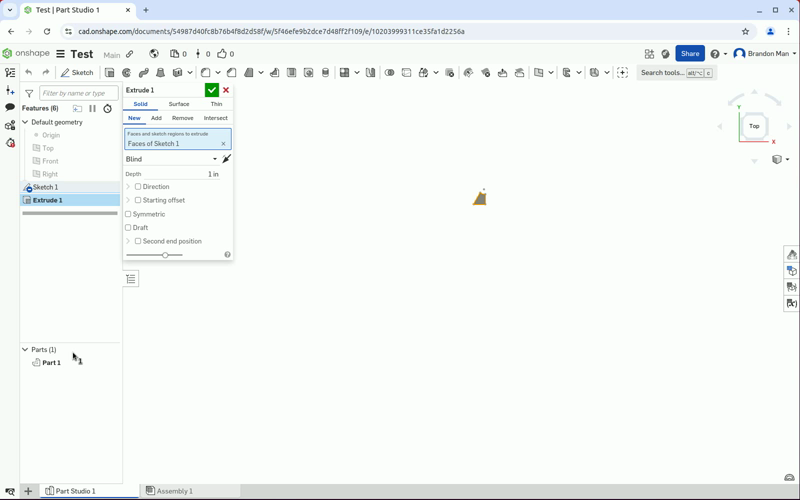
mouse_move(143, 106)
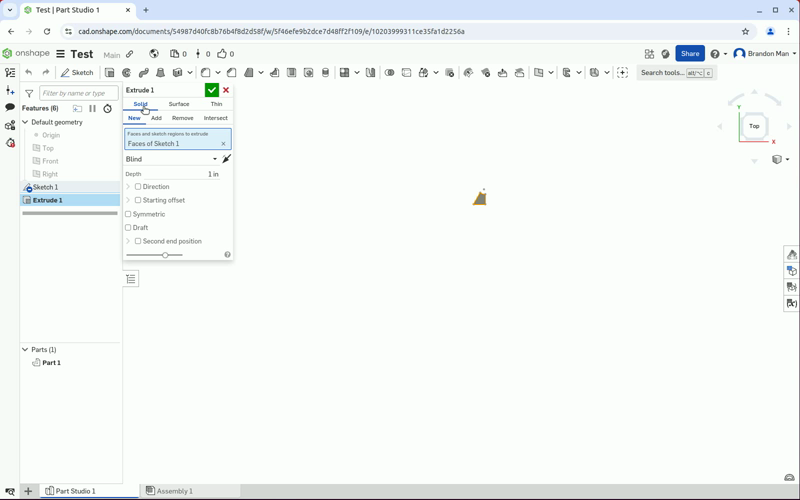
click(143, 106)
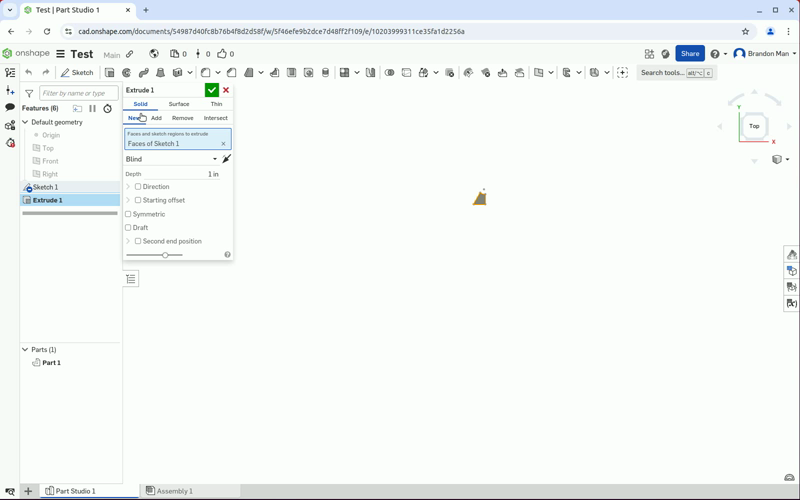
mouse_move(137, 120)
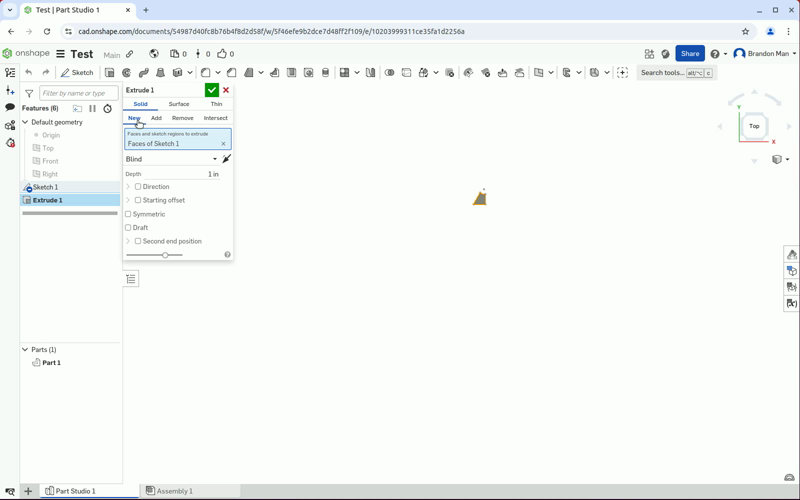
click(137, 120)
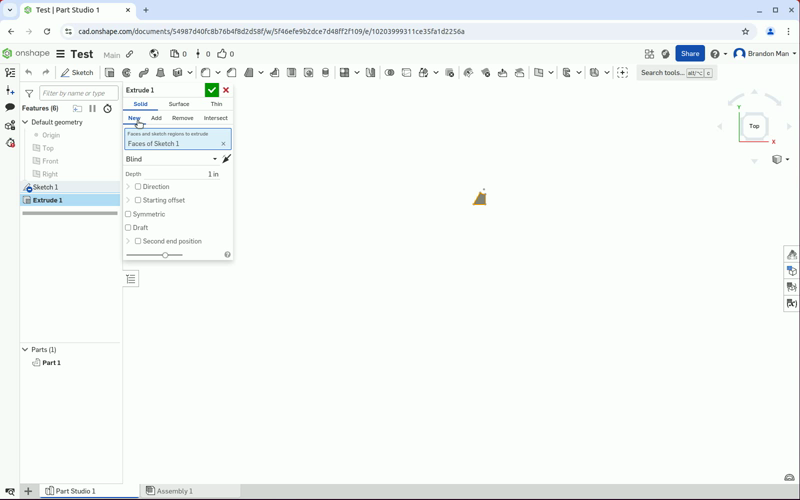
key(tab, 4)
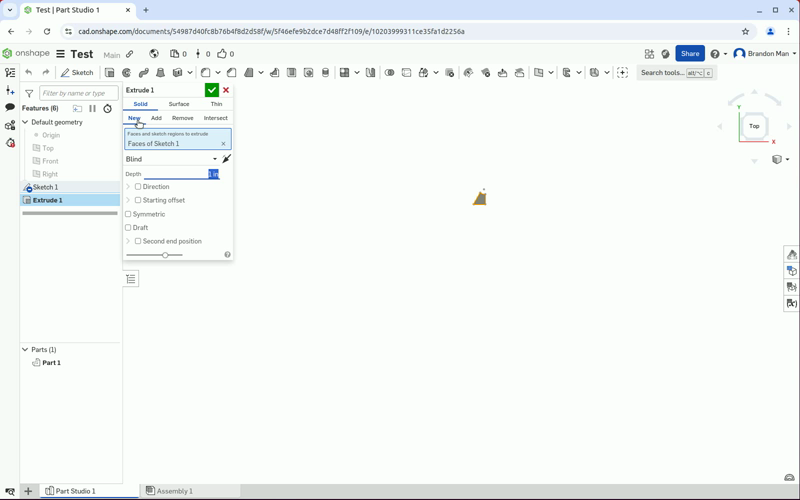
text(1.685)
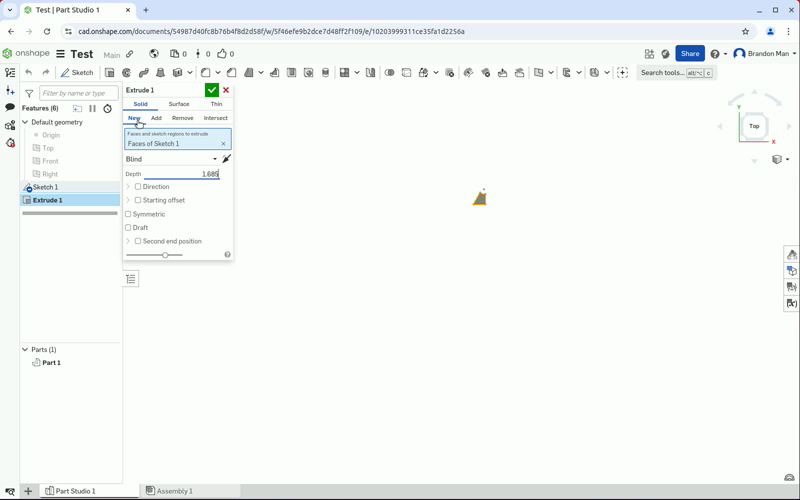
key(enter)
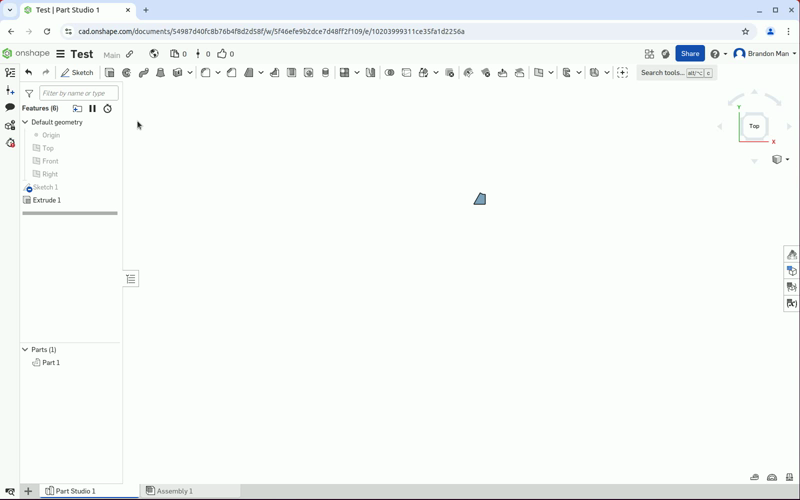
key(shift+h)
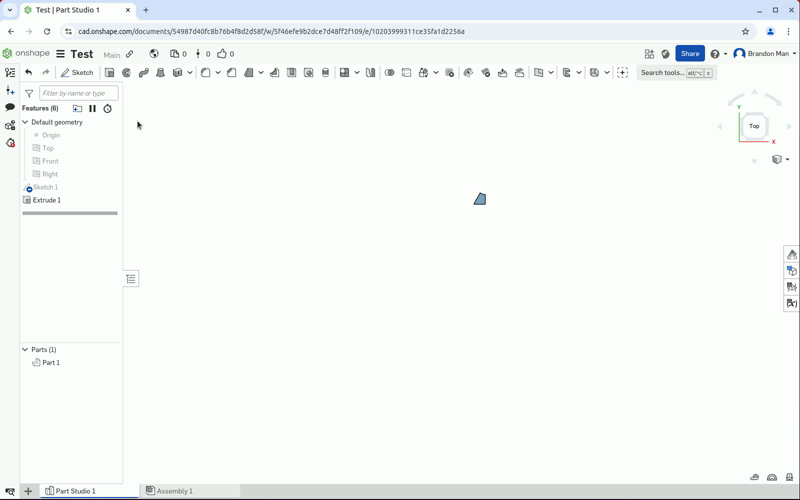
key(shift+h)
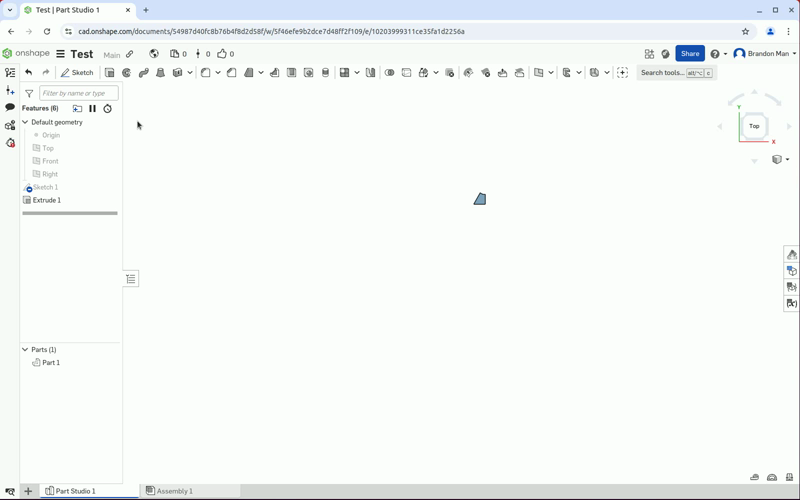
mouse_move(73, 189)
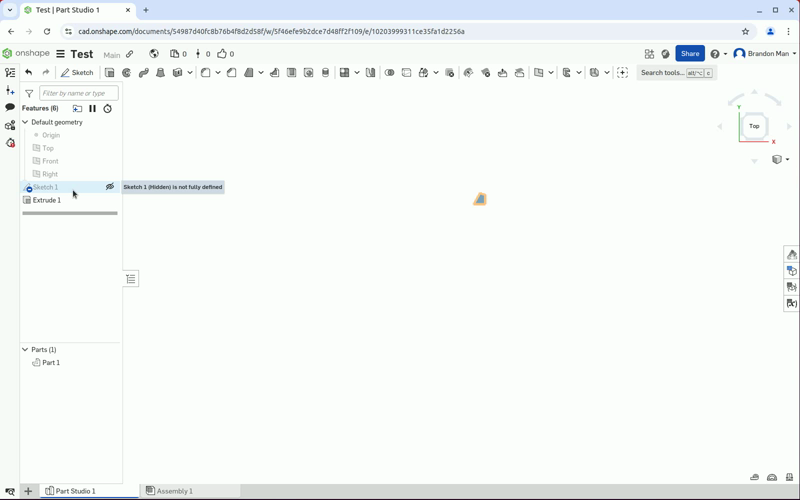
click(73, 189)
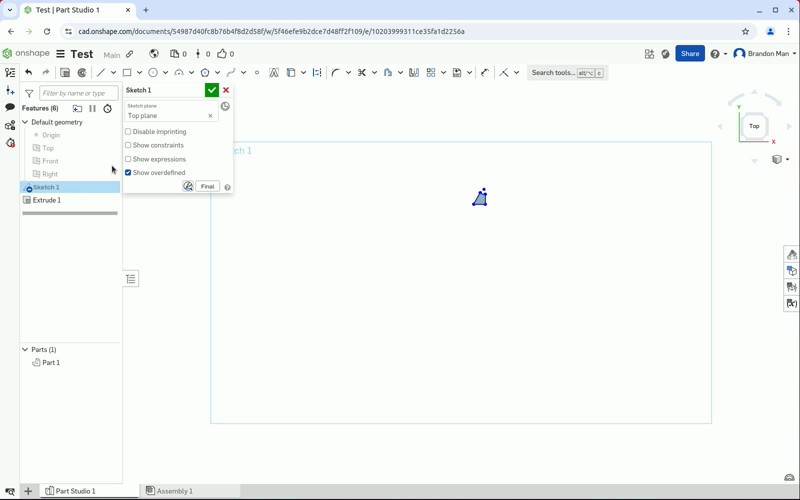
mouse_move(229, 92)
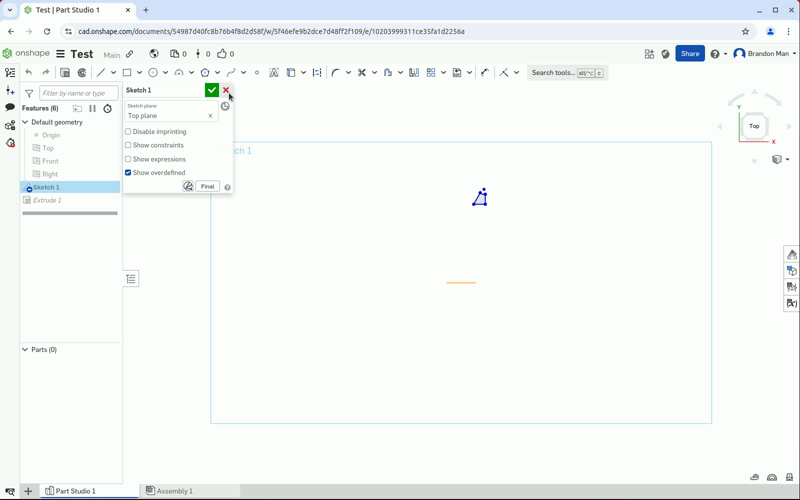
click(229, 92)
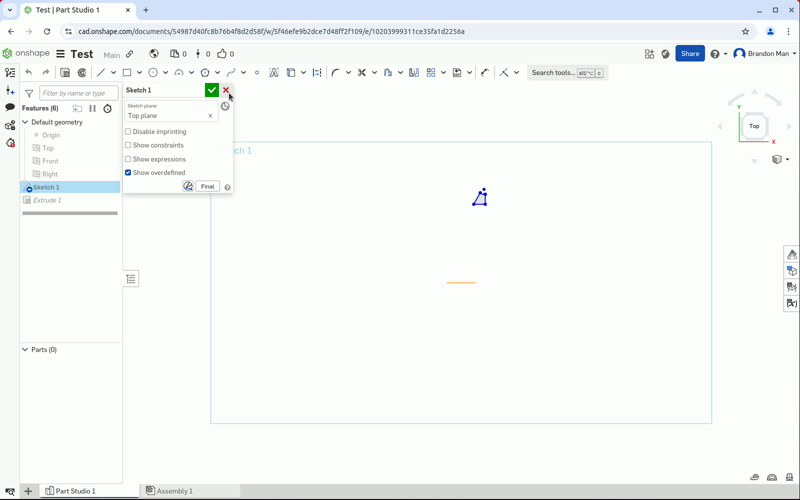
key(shift+s)
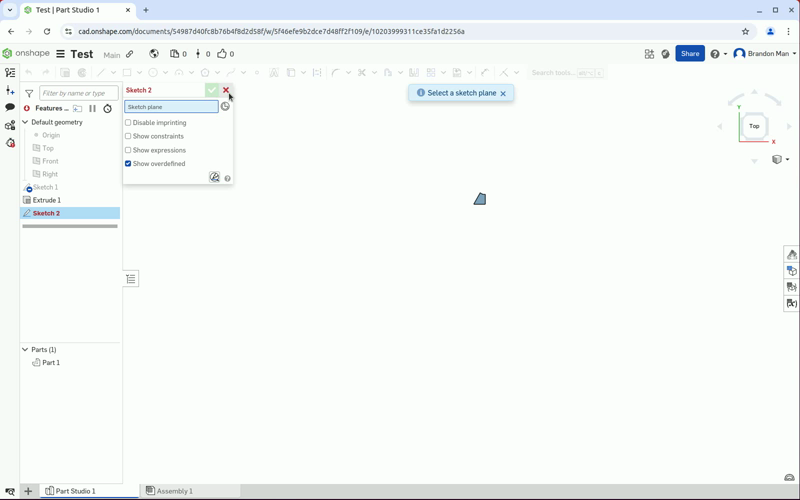
mouse_move(73, 150)
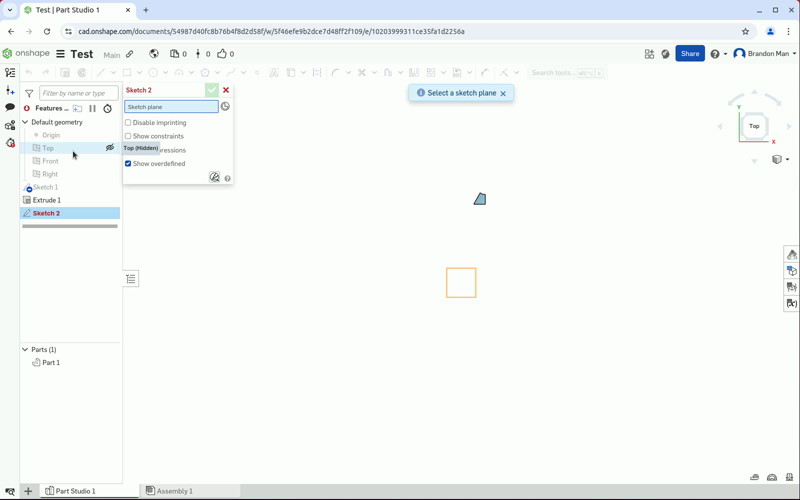
click(73, 150)
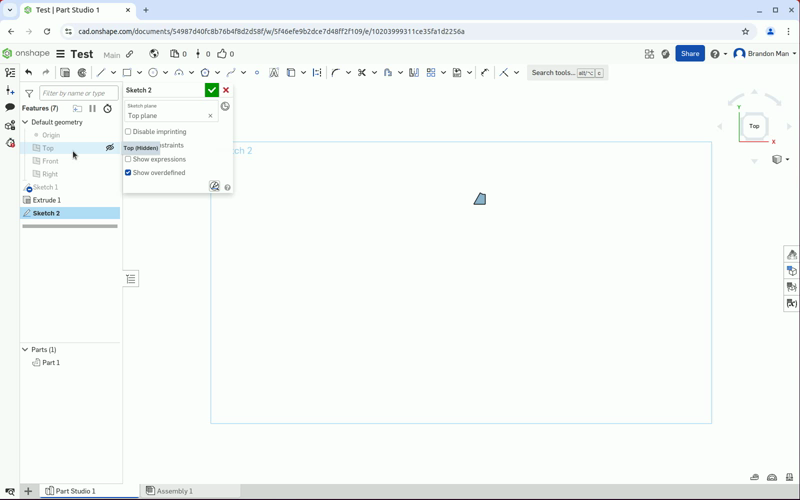
mouse_move(73, 352)
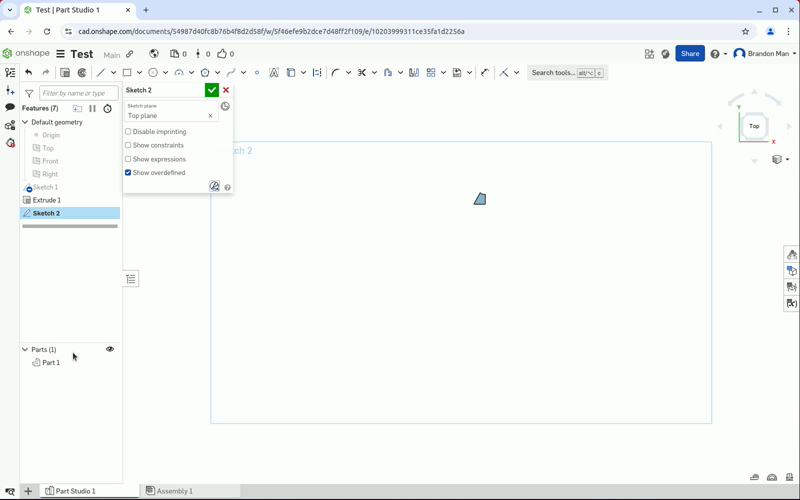
key(y)
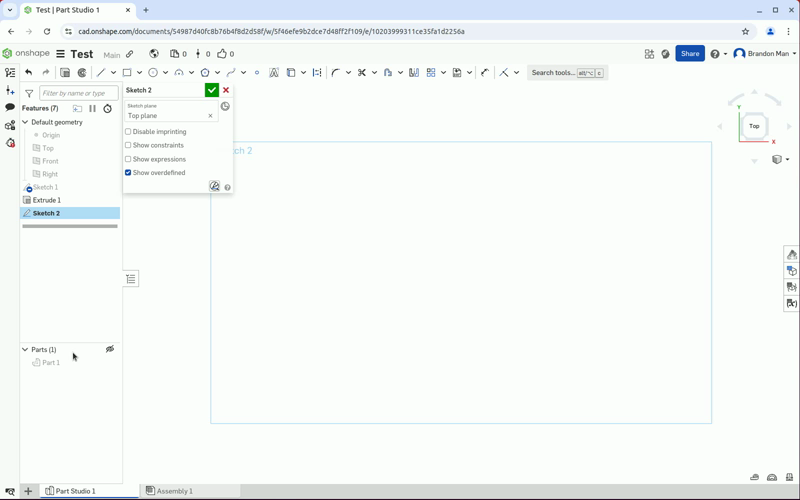
key(c)
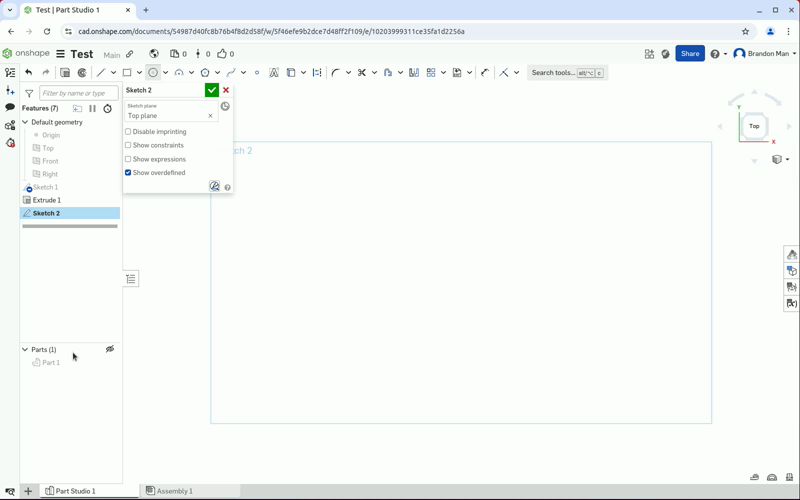
key_down(shift)
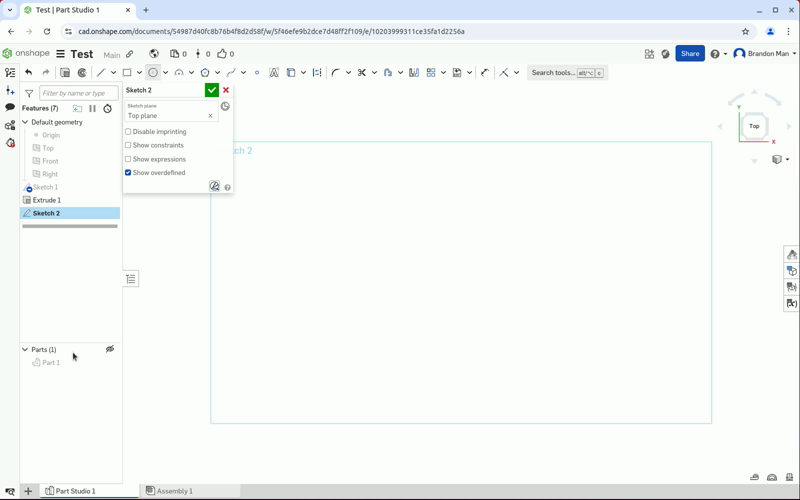
mouse_move(408, 376)
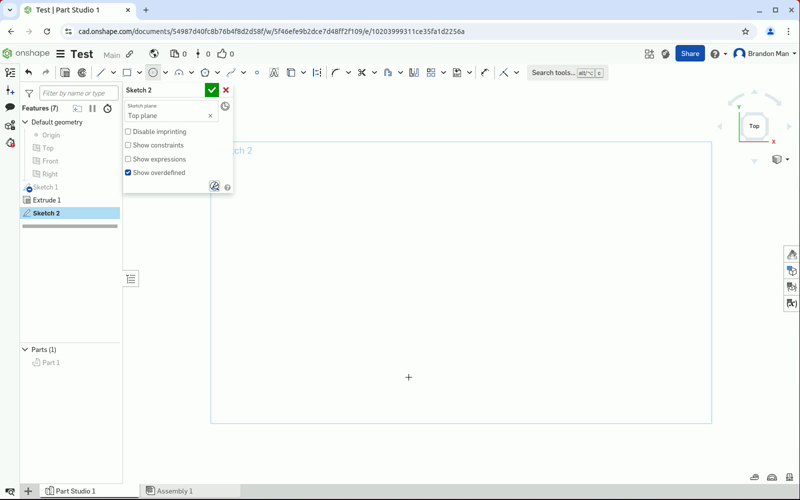
click(408, 376)
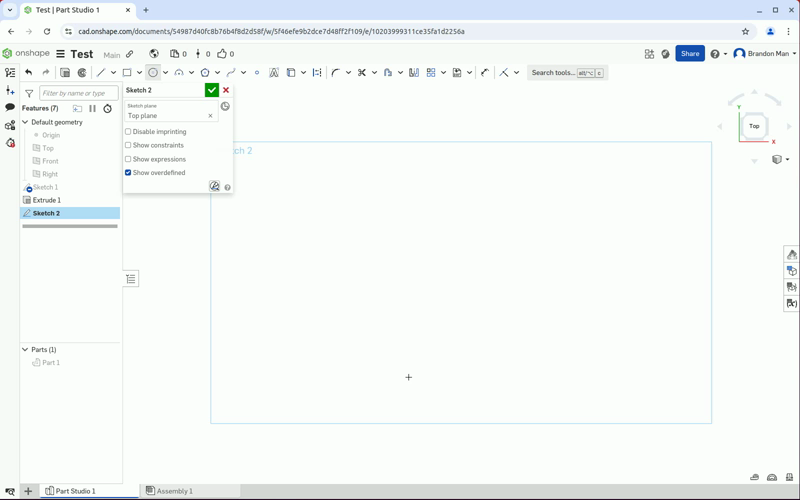
key_up(shift)
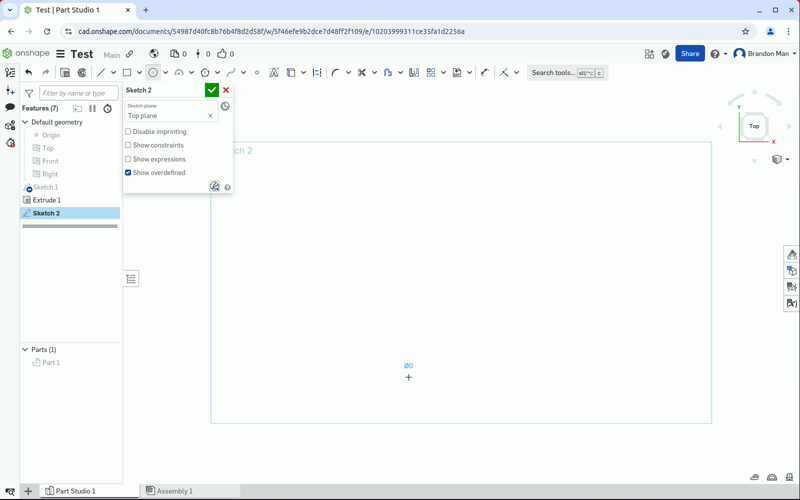
mouse_move(427, 376)
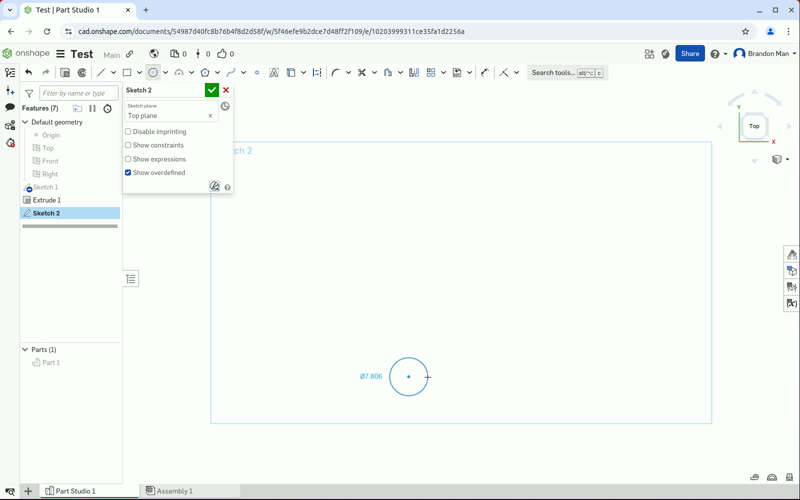
click(427, 376)
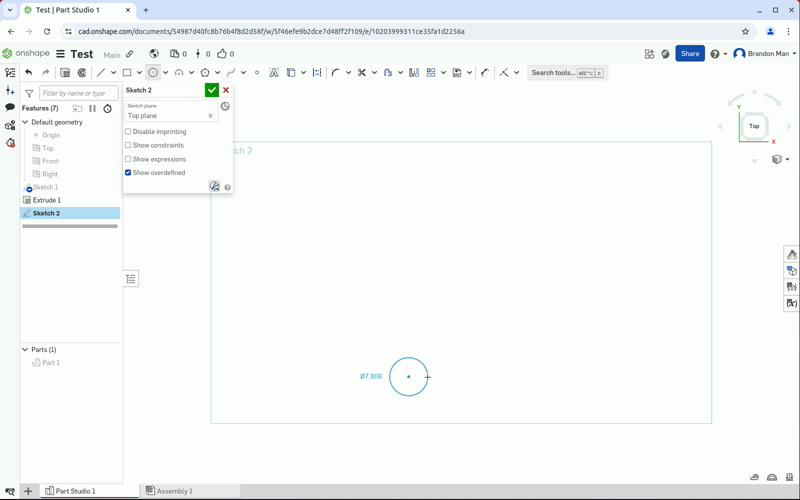
key(esc)
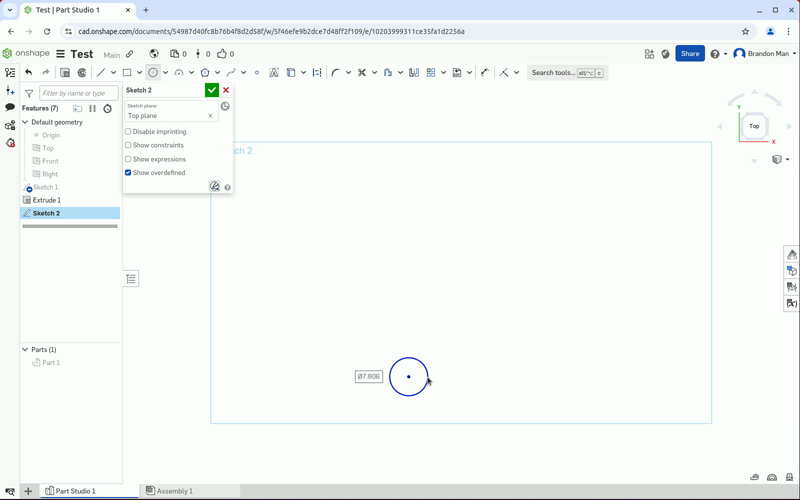
key(c)
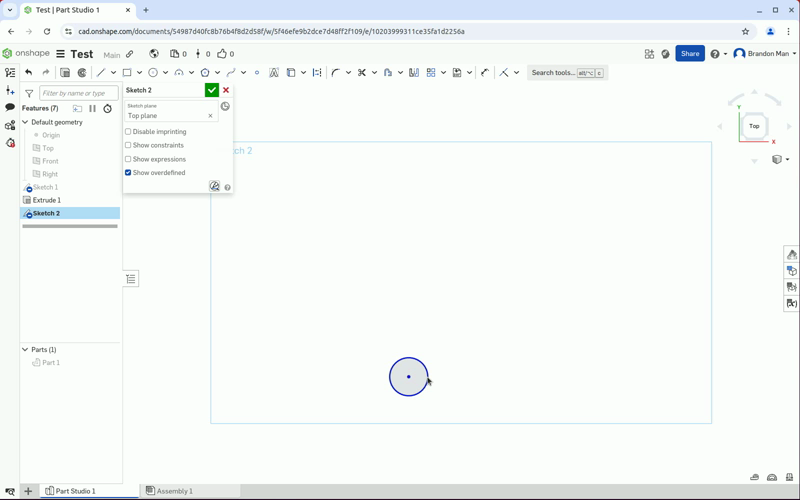
key_down(shift)
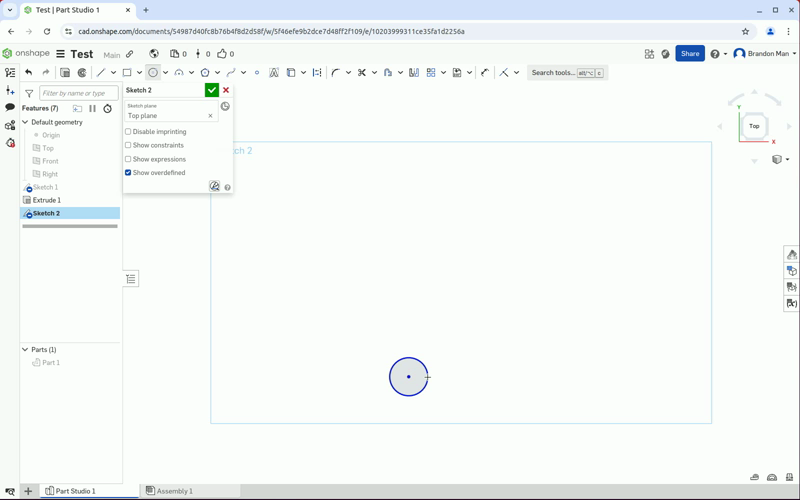
mouse_move(408, 376)
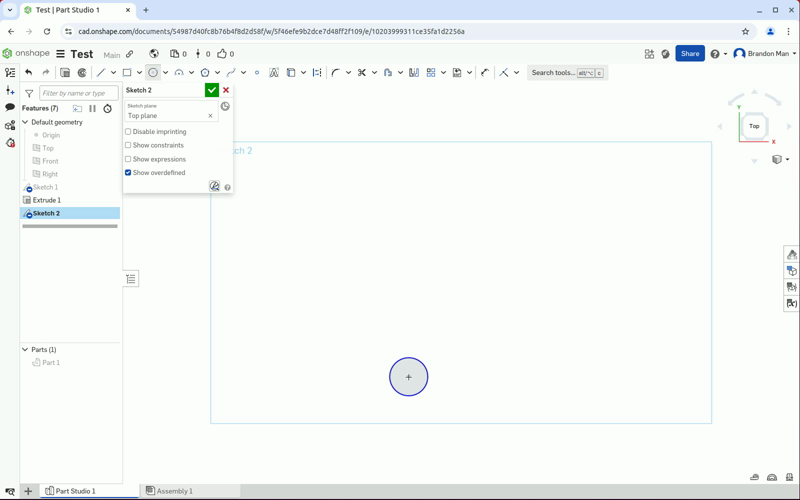
click(408, 376)
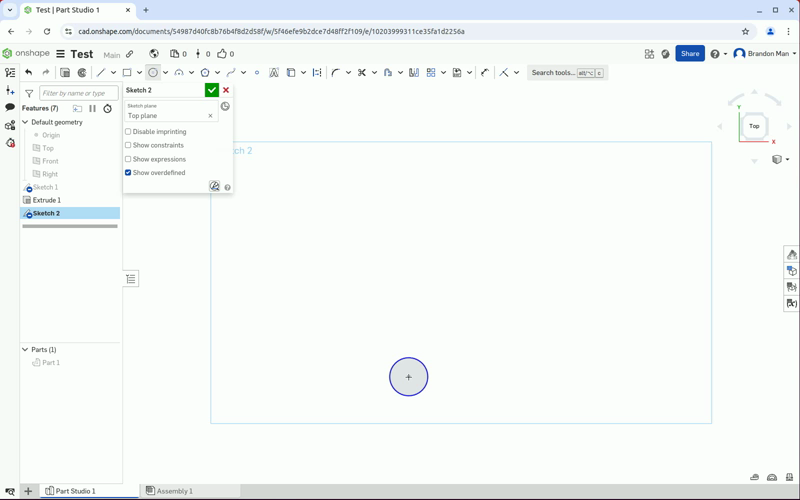
key_up(shift)
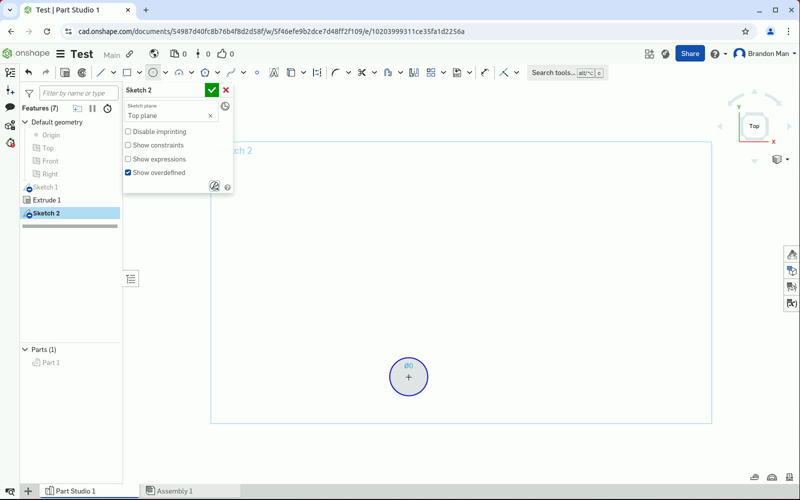
mouse_move(418, 376)
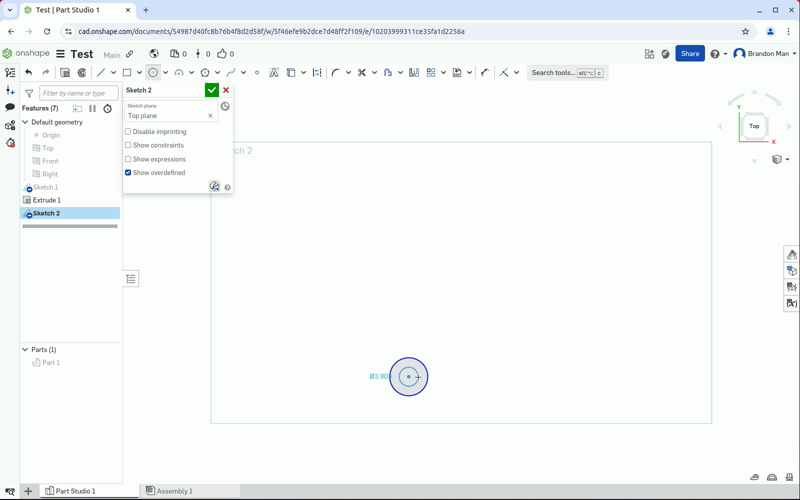
click(418, 376)
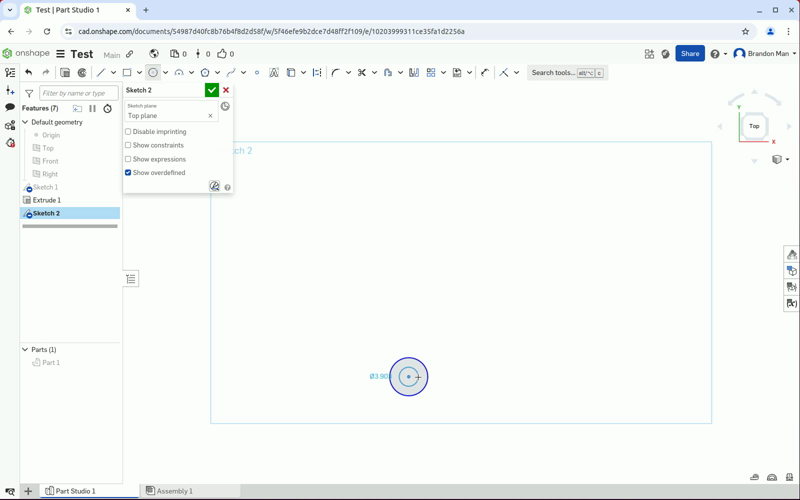
key(esc)
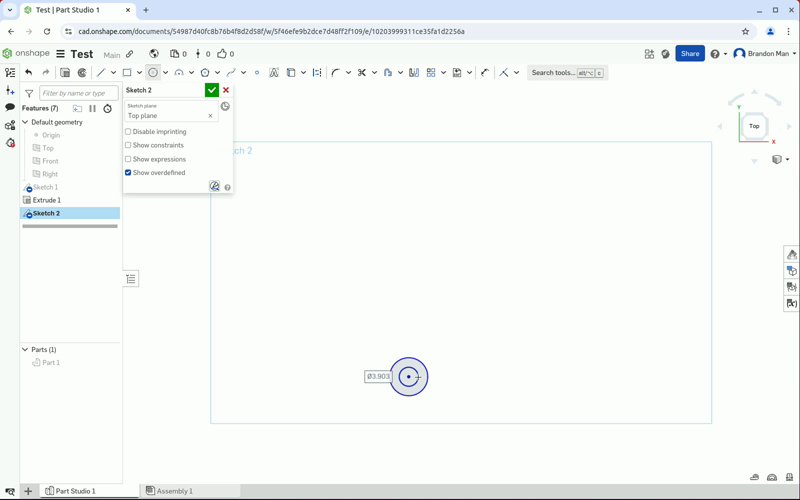
mouse_move(411, 366)
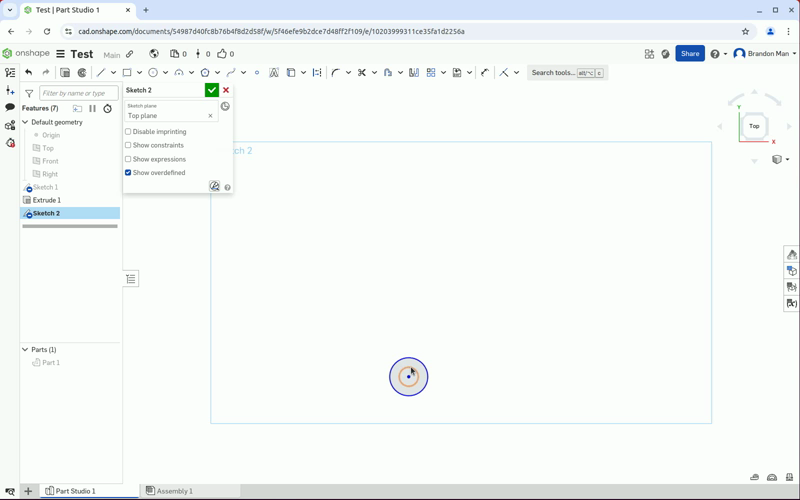
scroll(6)
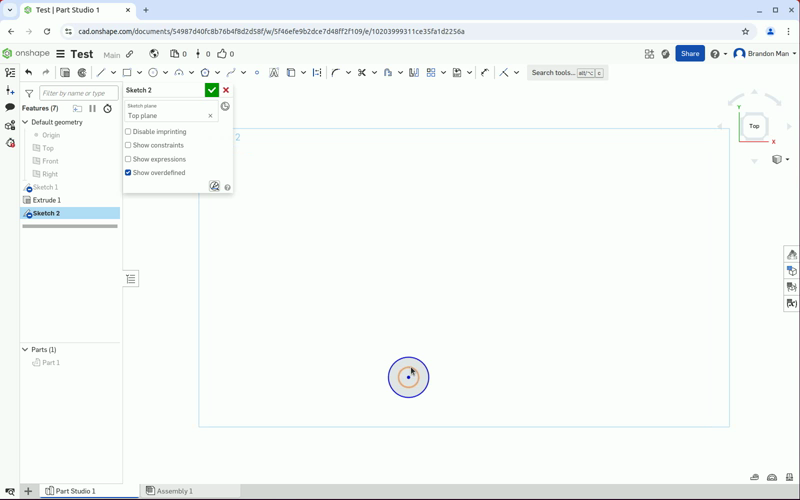
scroll(6)
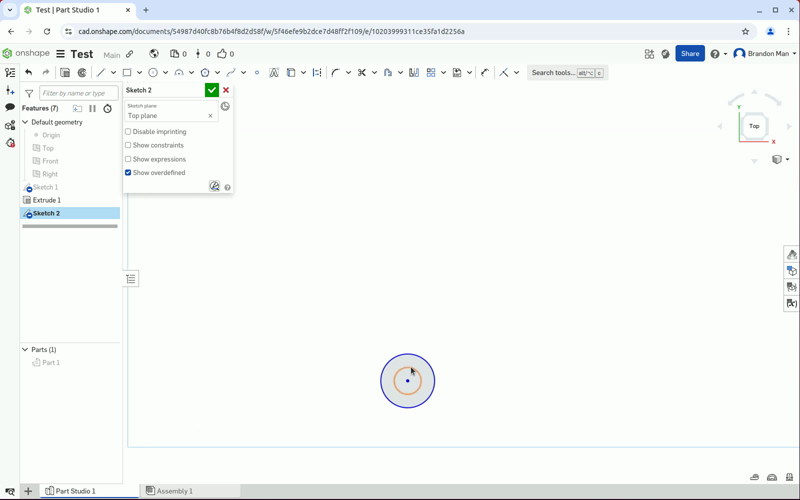
scroll(6)
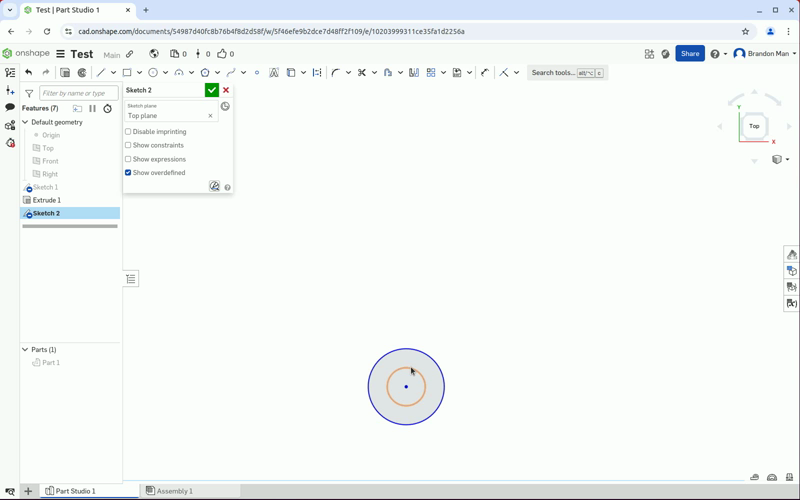
scroll(6)
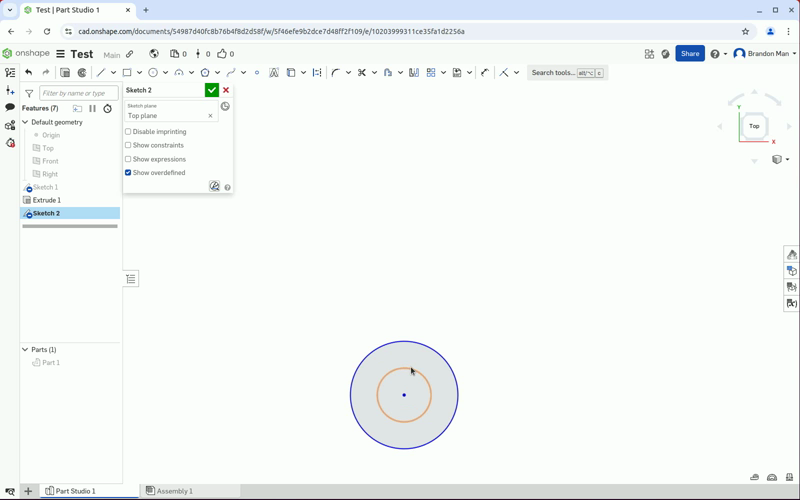
scroll(6)
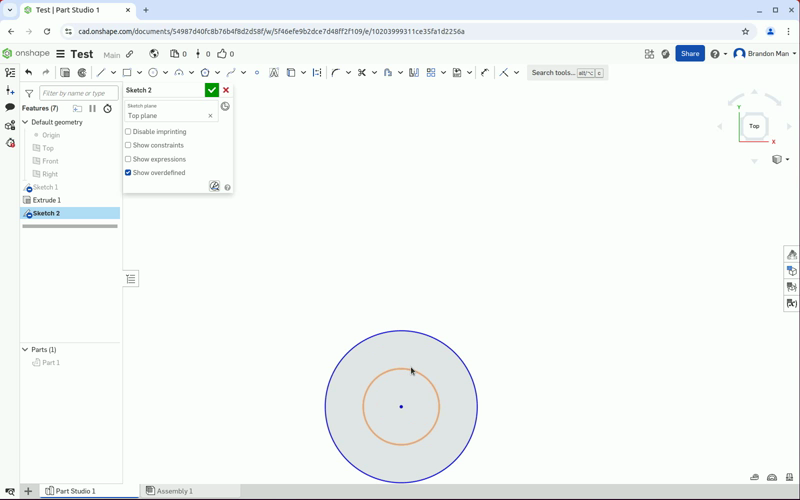
scroll(6)
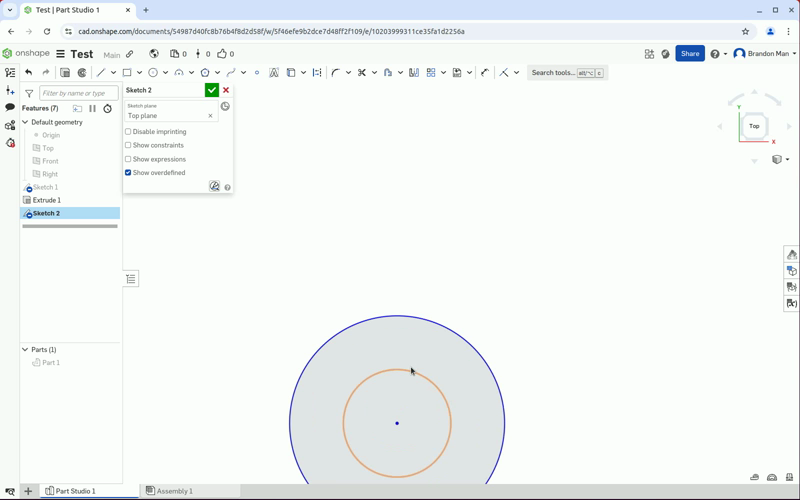
scroll(6)
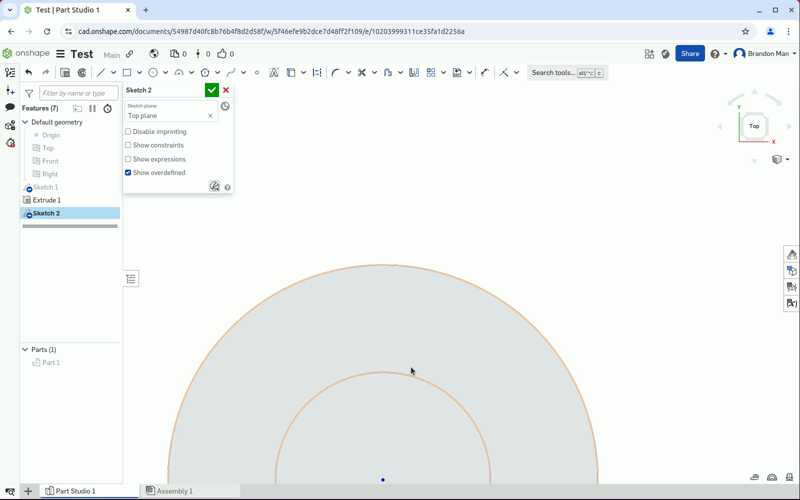
click(411, 366)
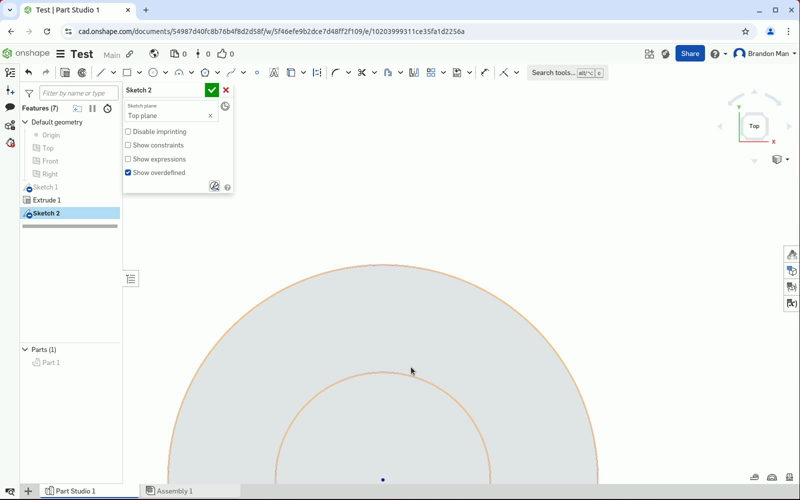
scroll(-6)
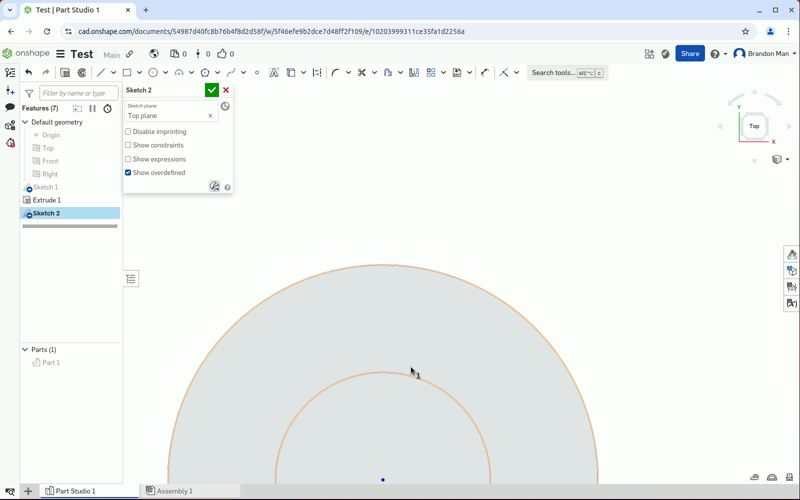
scroll(-6)
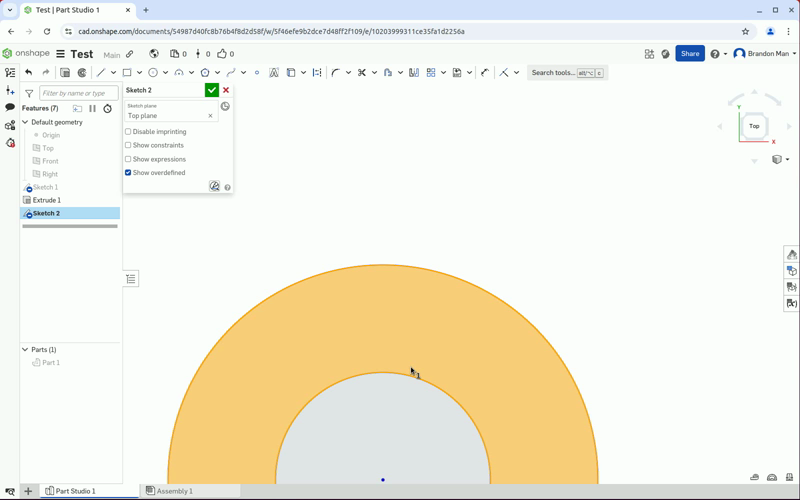
scroll(-6)
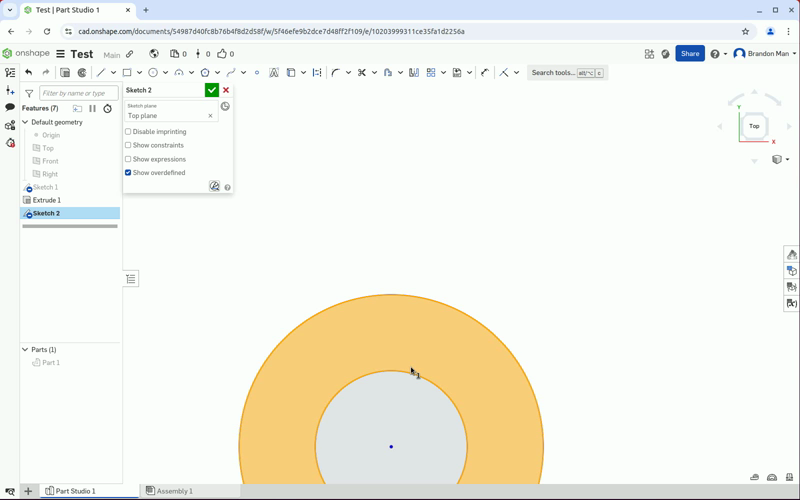
scroll(-6)
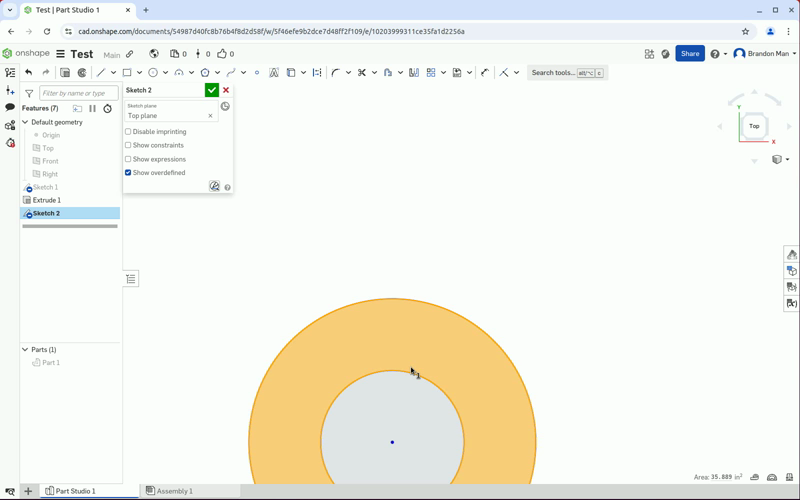
scroll(-6)
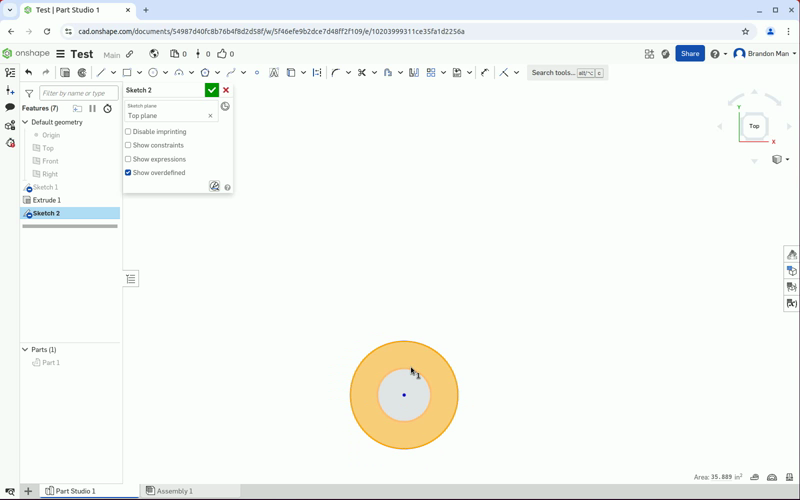
scroll(-6)
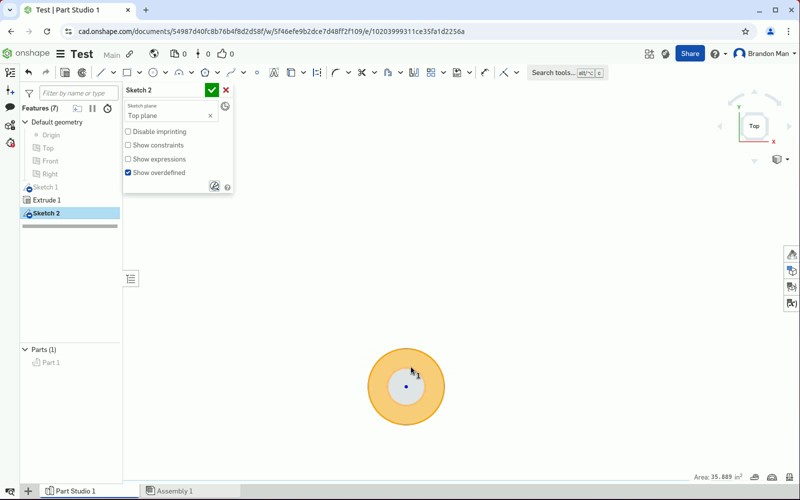
scroll(-6)
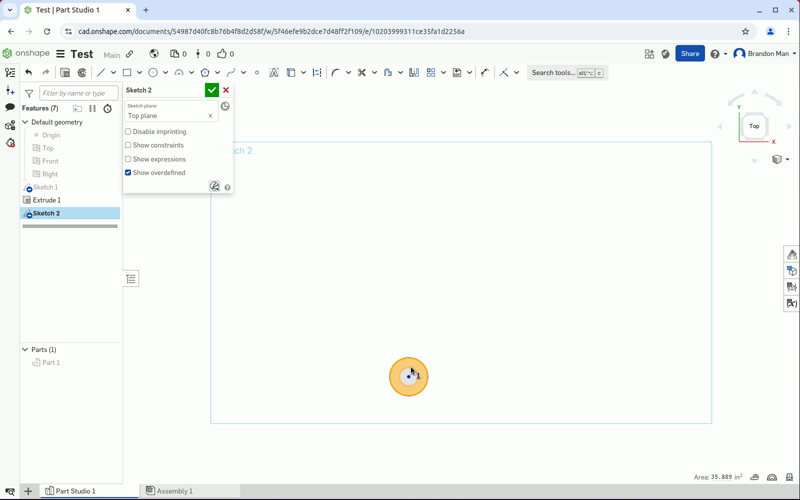
mouse_move(73, 352)
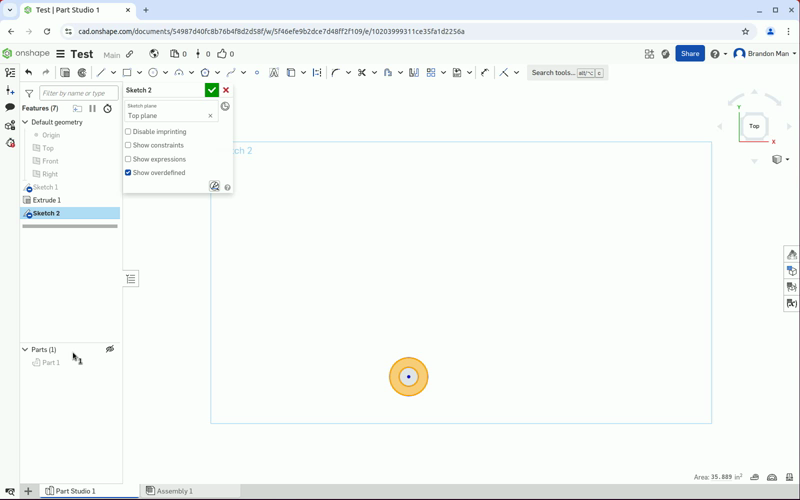
key(shift+y)
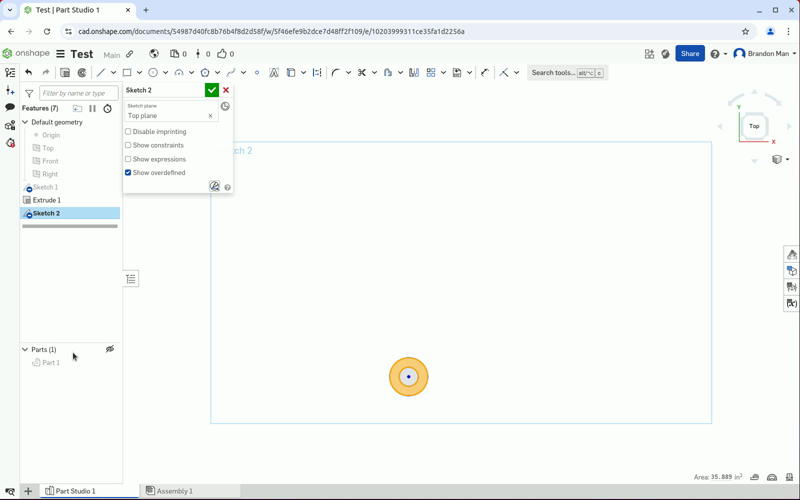
key(shift+e)
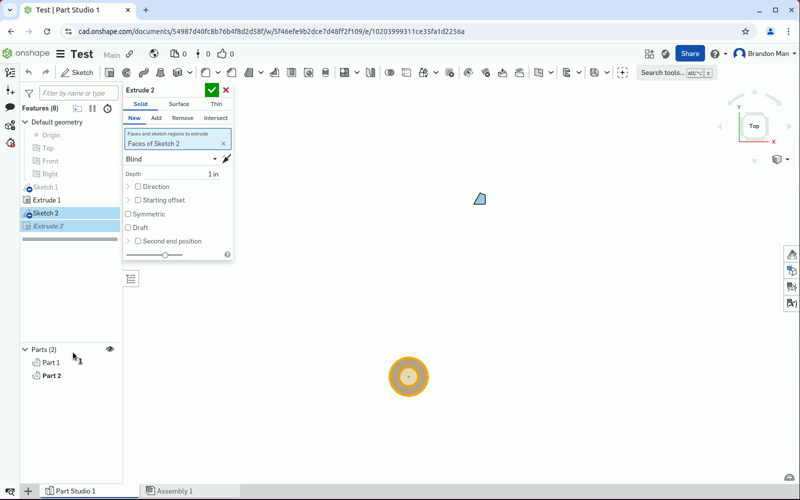
mouse_move(143, 106)
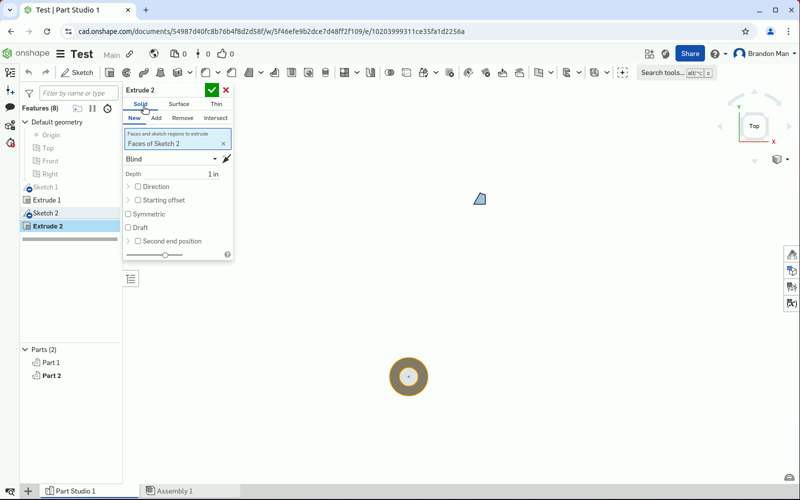
click(143, 106)
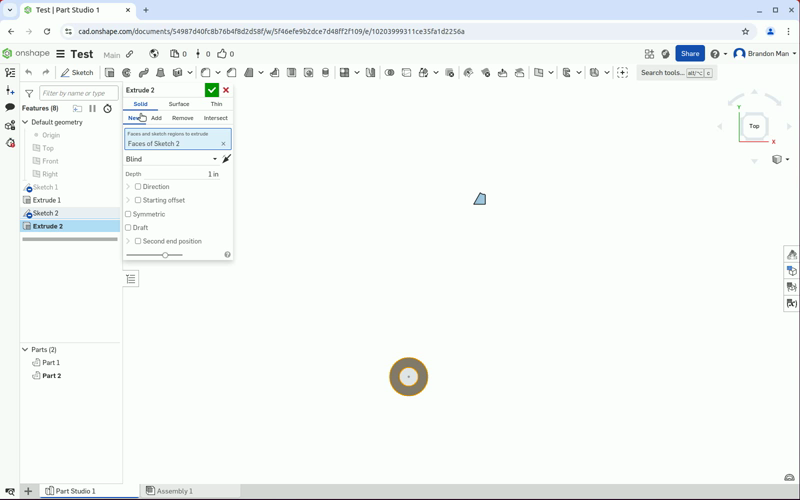
mouse_move(137, 120)
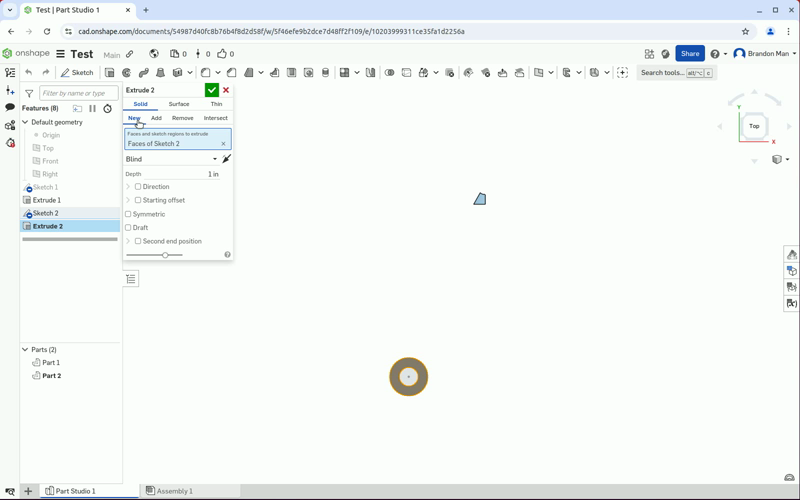
click(137, 120)
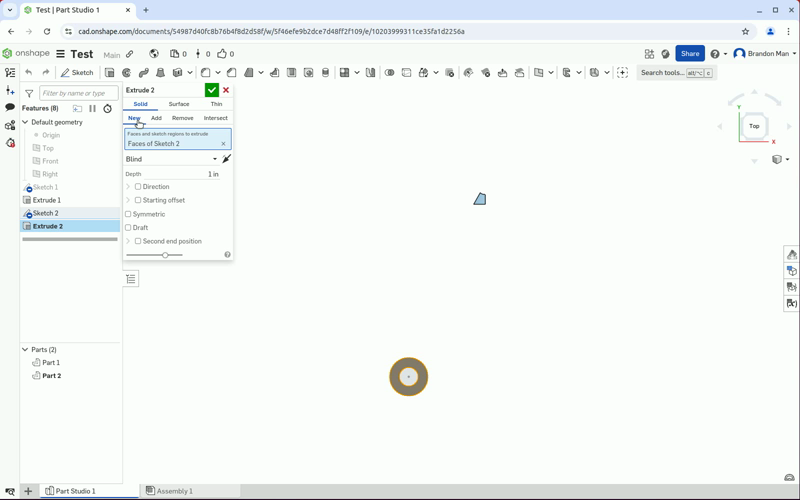
key(tab, 4)
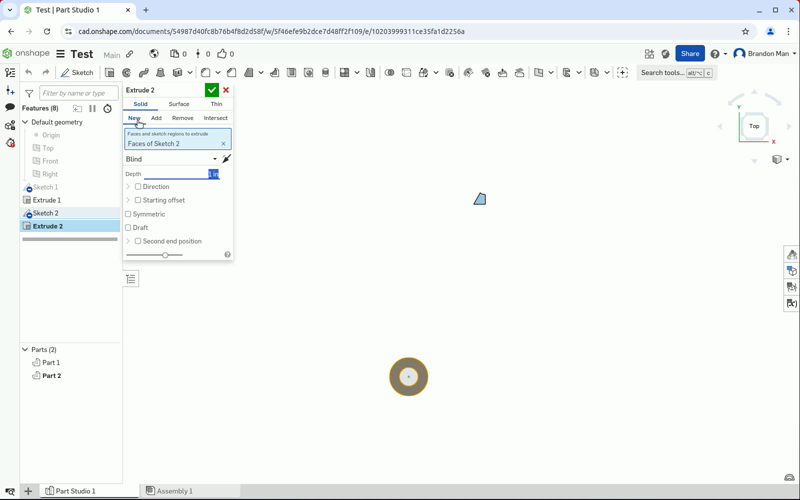
text(1.685)
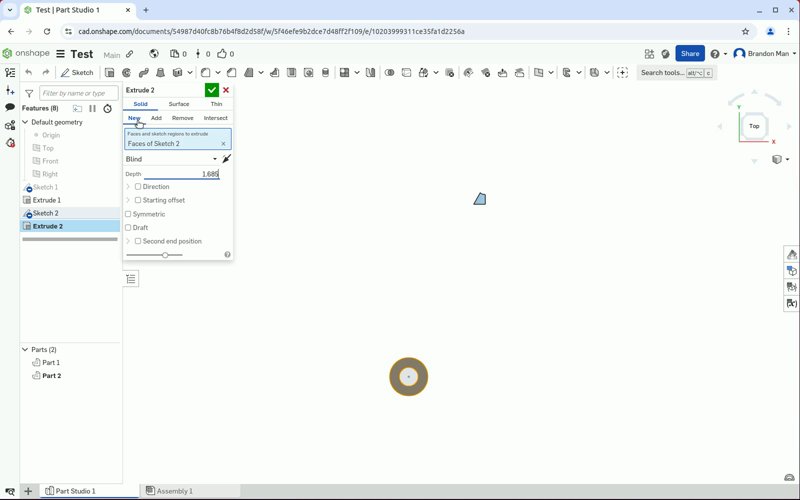
key(enter)
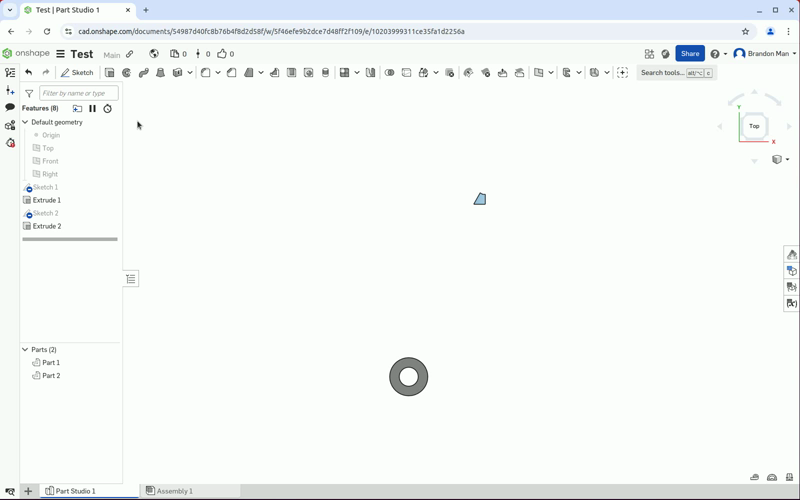
key(shift+h)
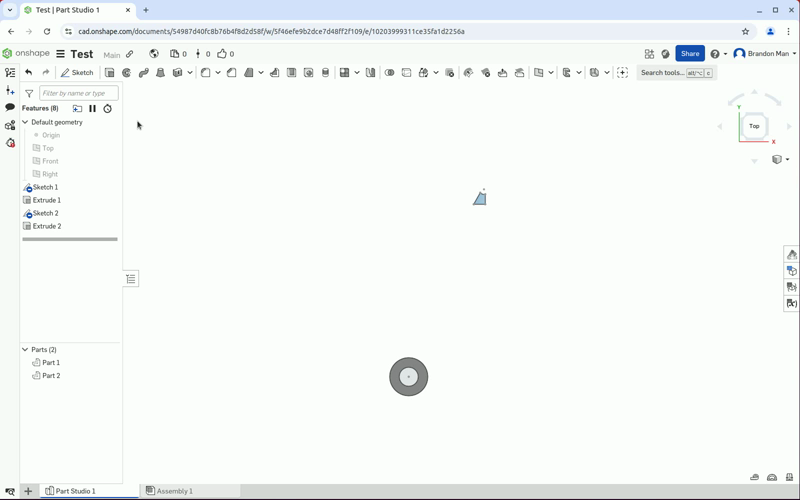
key(shift+h)
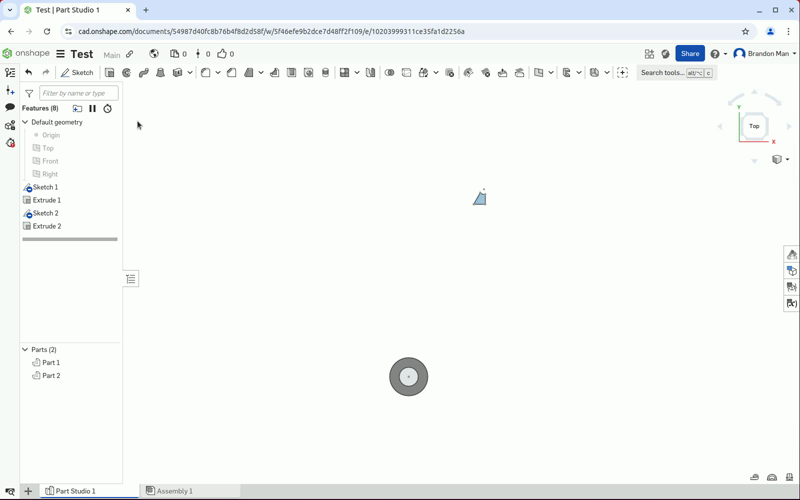
key(shift+7)
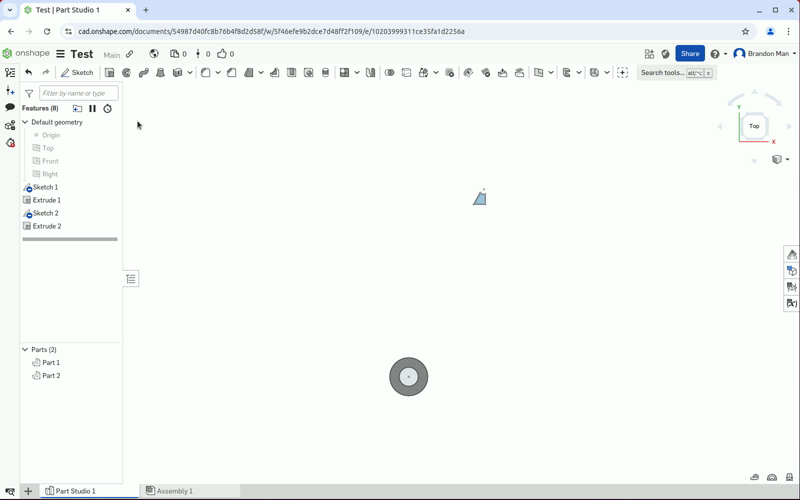
key(up, 3)
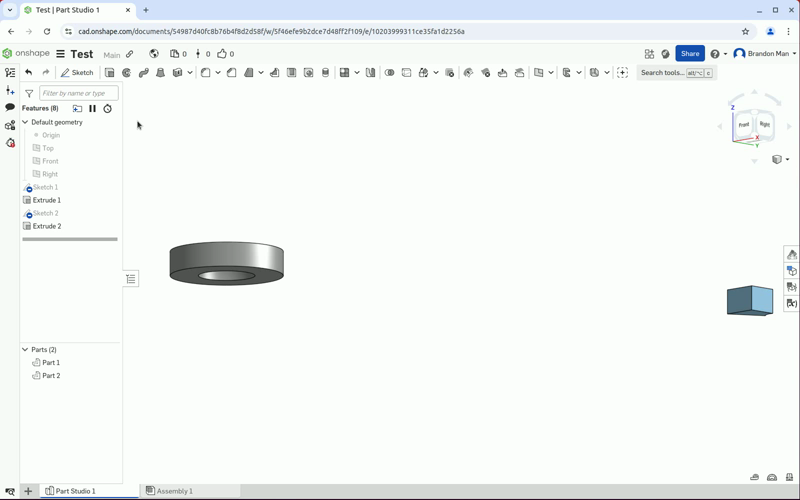
key(left, 3)
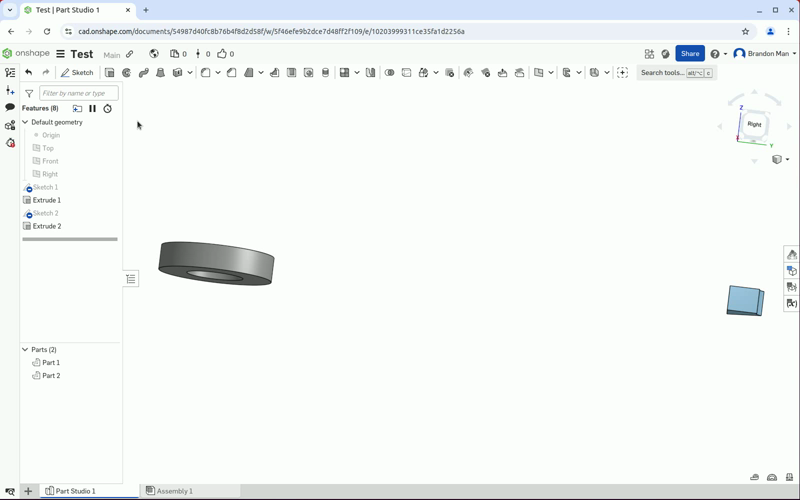
key(right, 3)
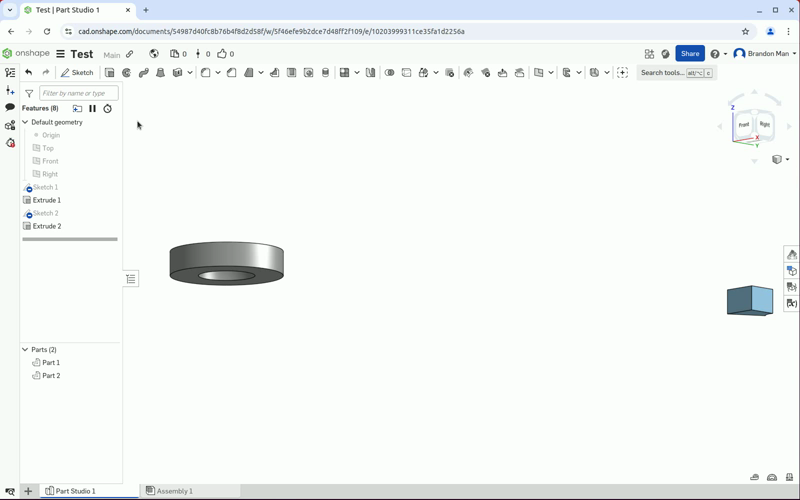
key(down, 3)
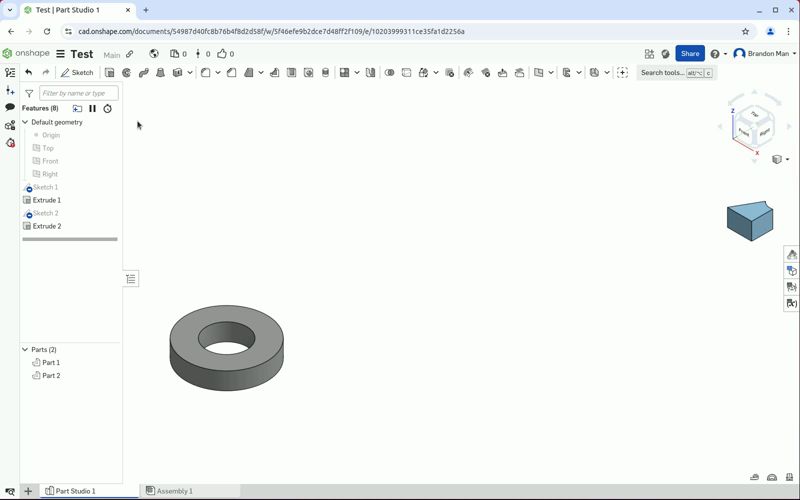
mouse_move(73, 189)
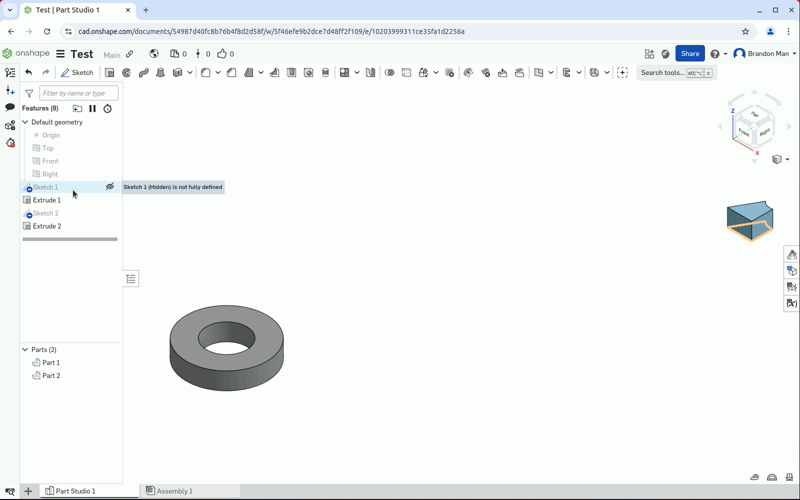
click(73, 189)